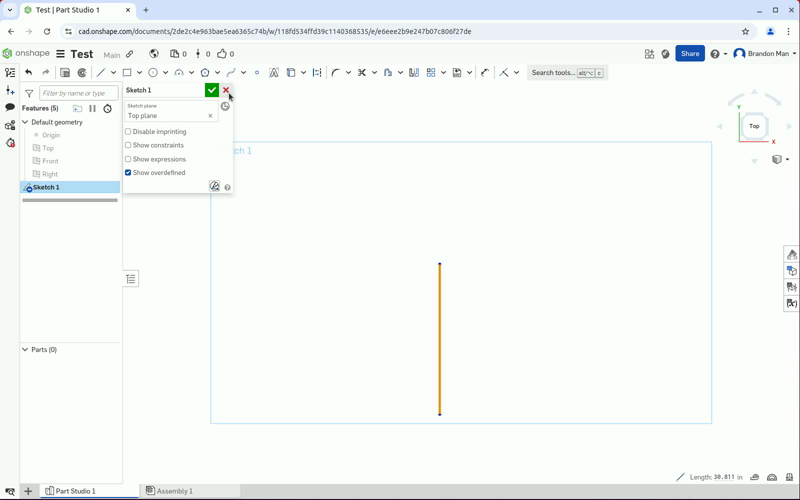
key(shift+h)
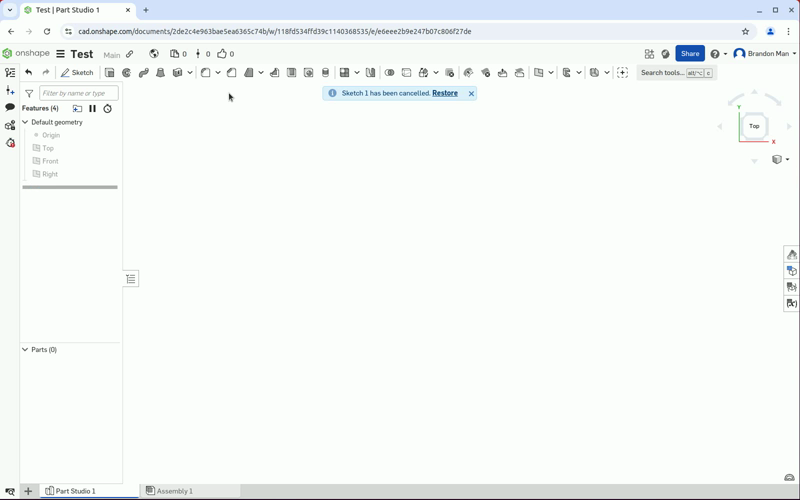
mouse_move(73, 352)
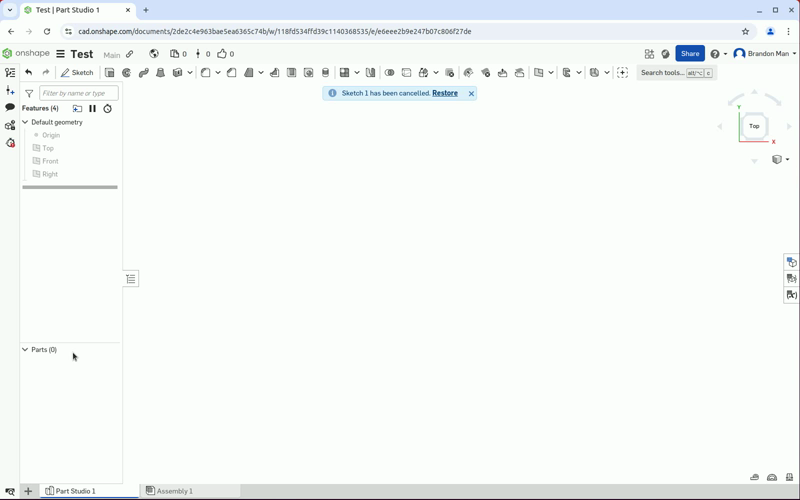
key(y)
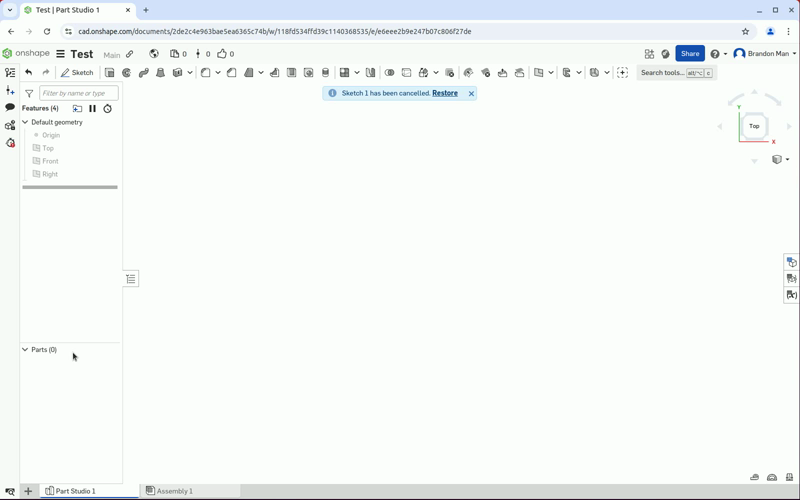
key(shift+p)
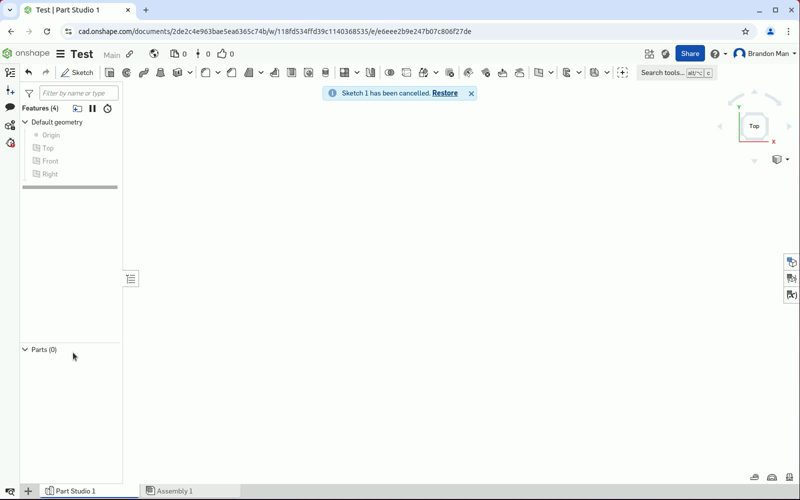
key(space)
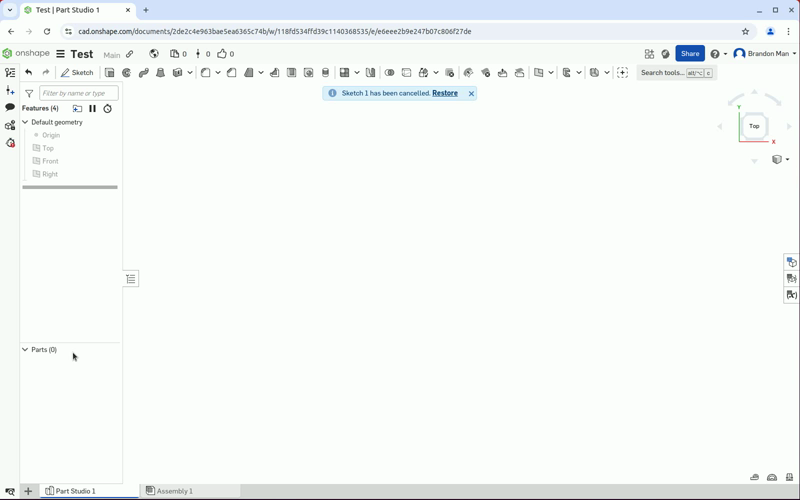
key_down(shift)
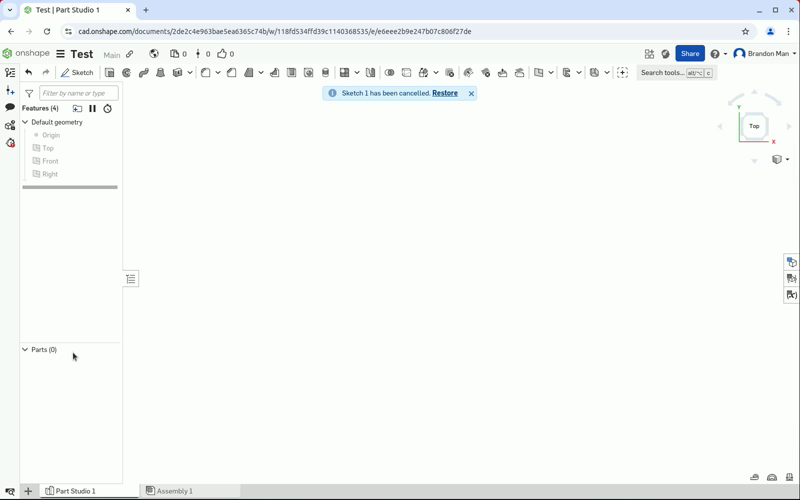
key(up)
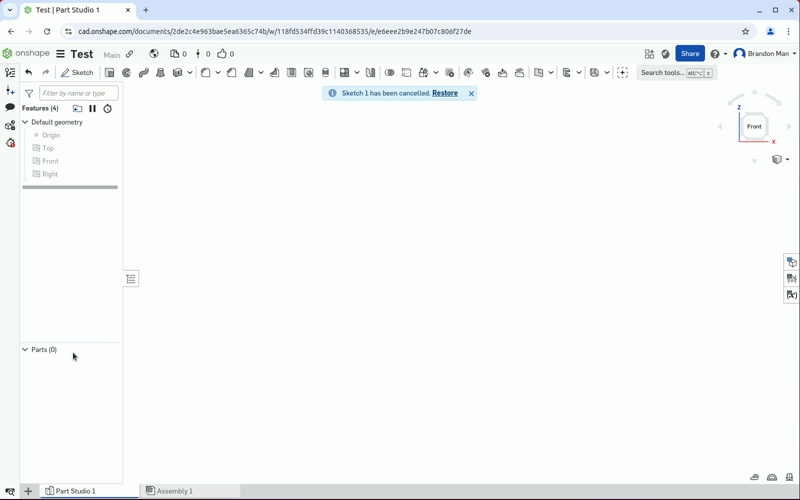
key_up(shift)
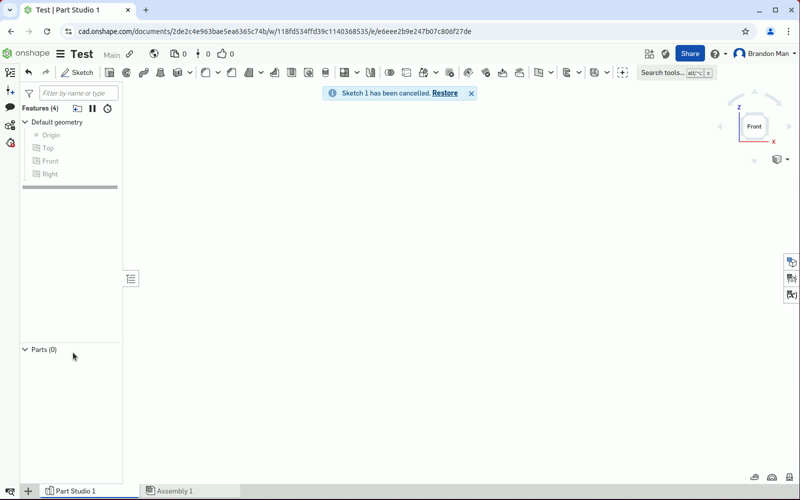
mouse_move(73, 352)
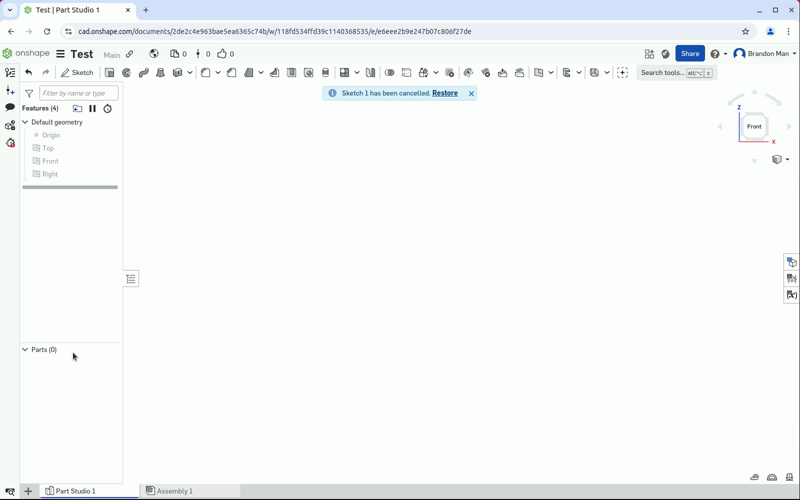
key(shift+y)
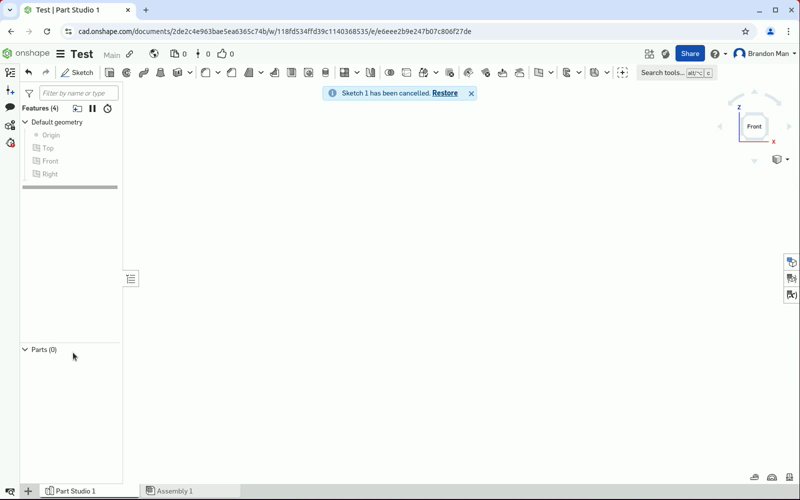
key(shift+s)
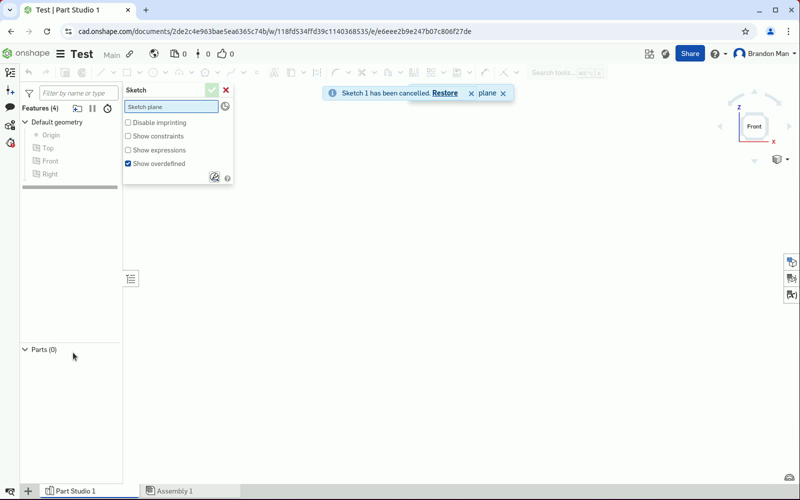
mouse_move(73, 163)
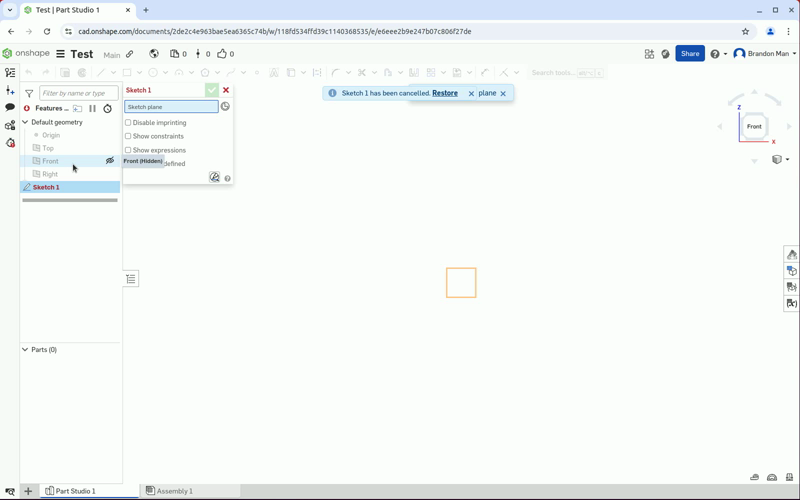
click(73, 163)
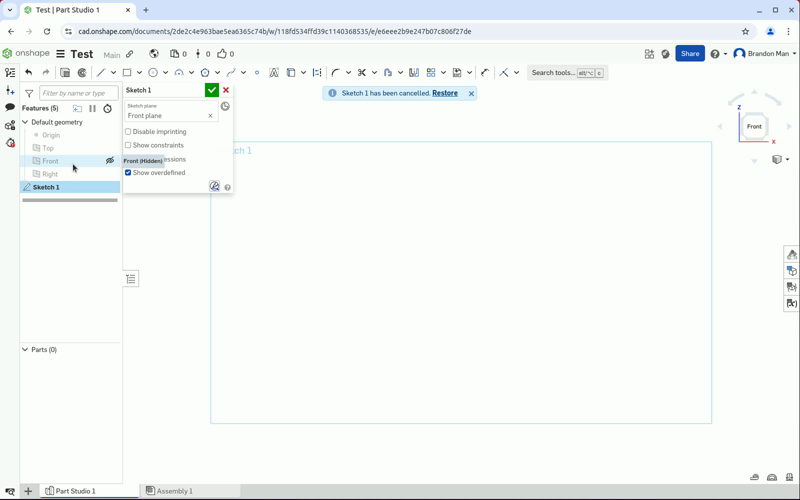
mouse_move(73, 352)
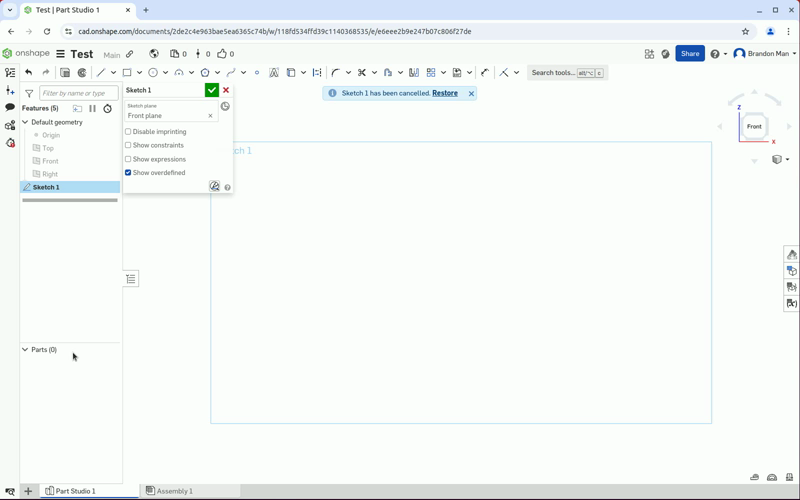
key(y)
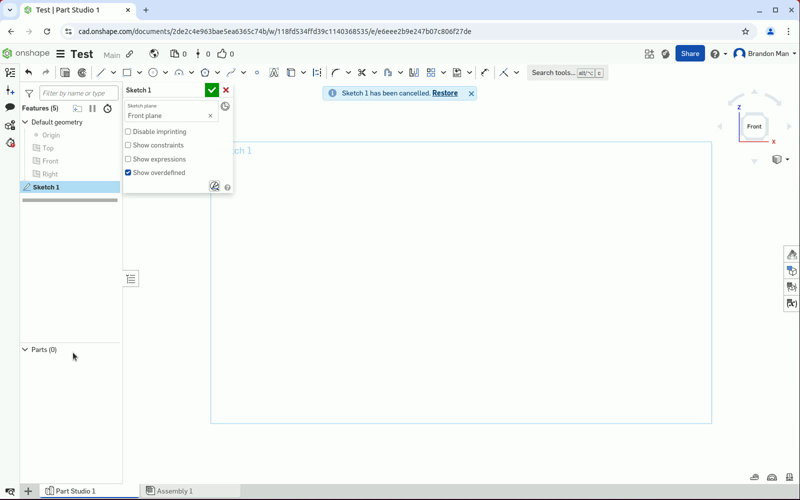
key(c)
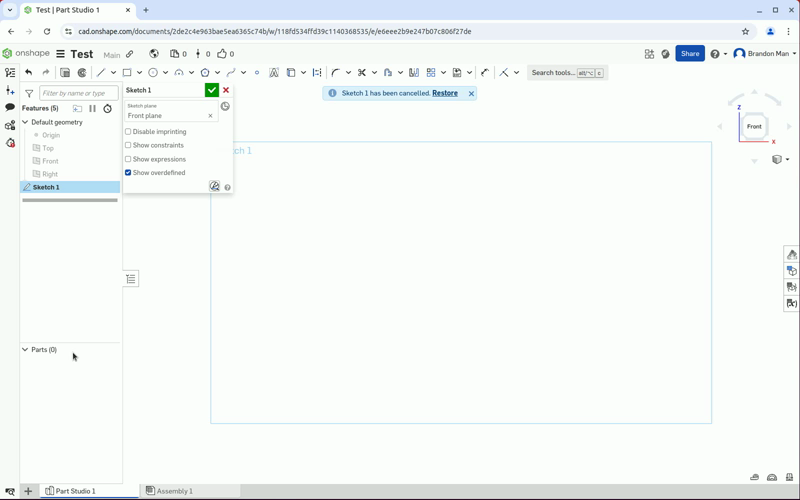
key_down(shift)
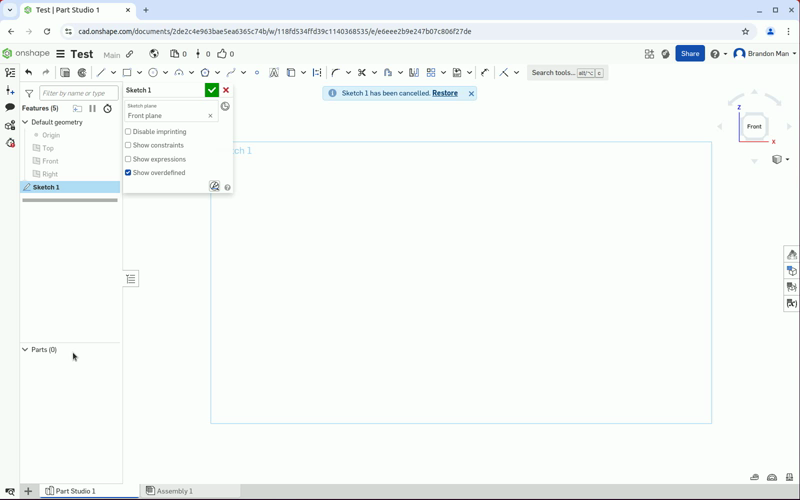
mouse_move(461, 282)
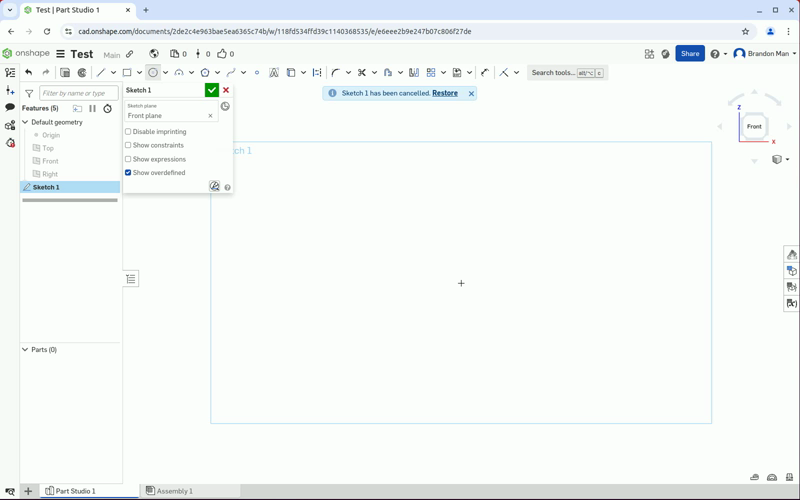
click(461, 282)
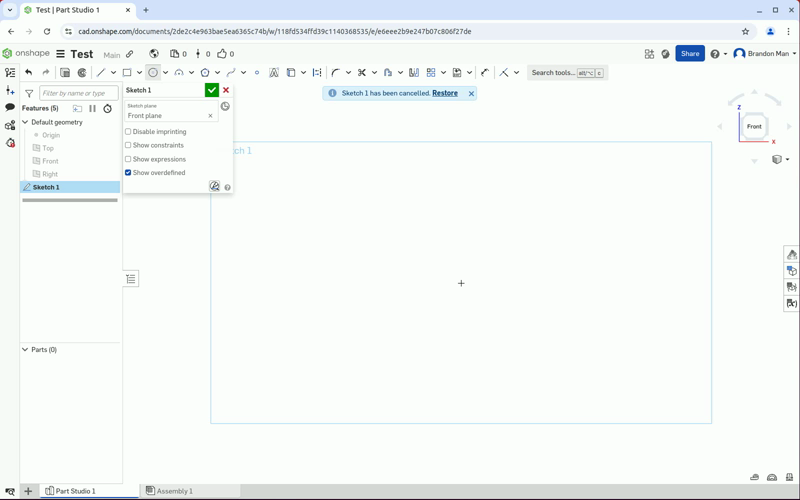
key_up(shift)
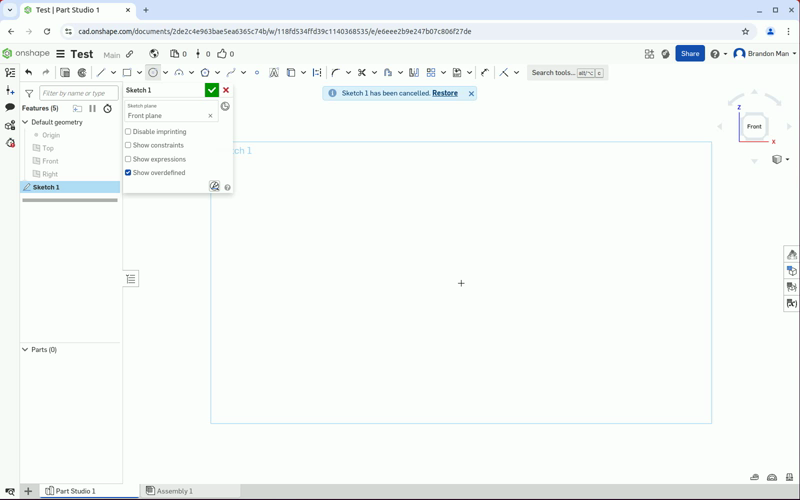
mouse_move(513, 282)
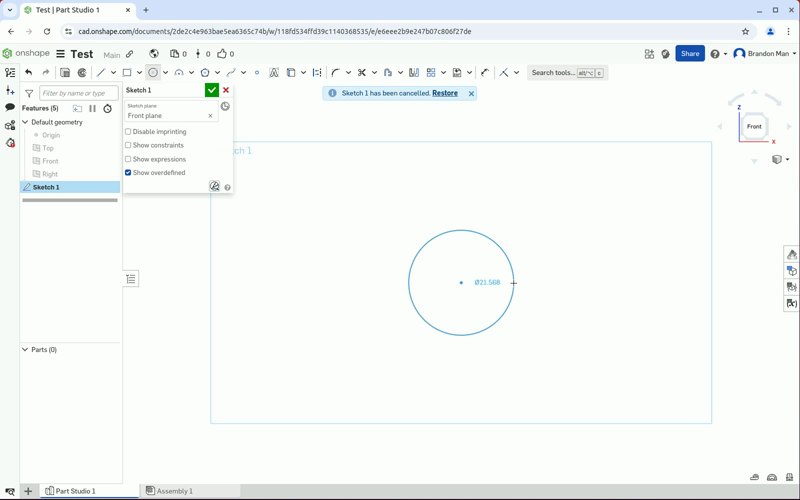
click(513, 282)
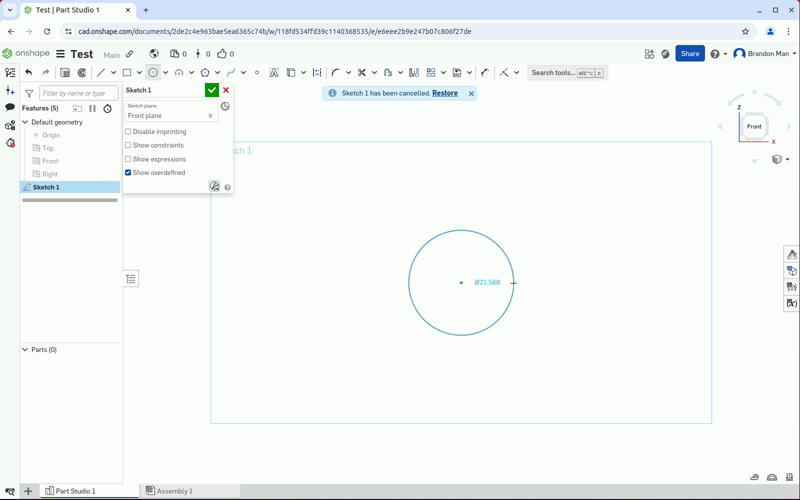
key(esc)
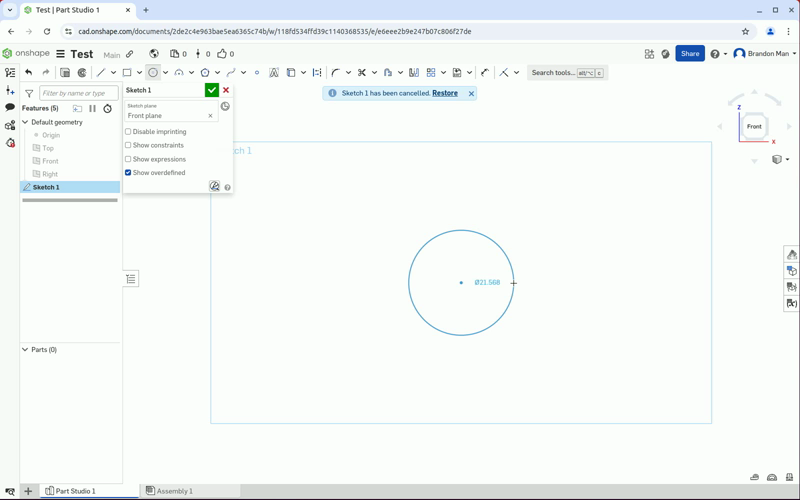
mouse_move(480, 274)
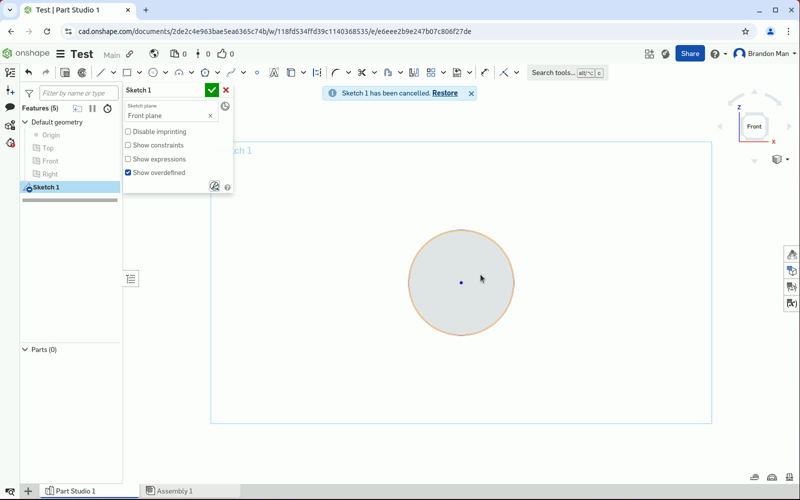
click(480, 274)
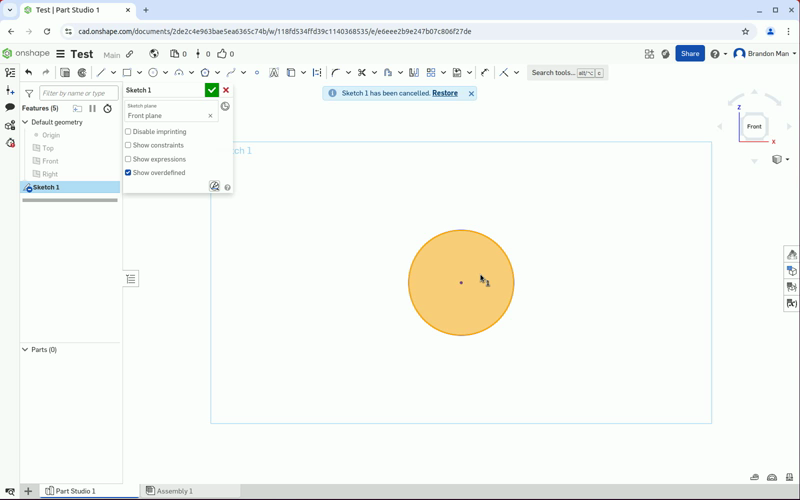
mouse_move(73, 352)
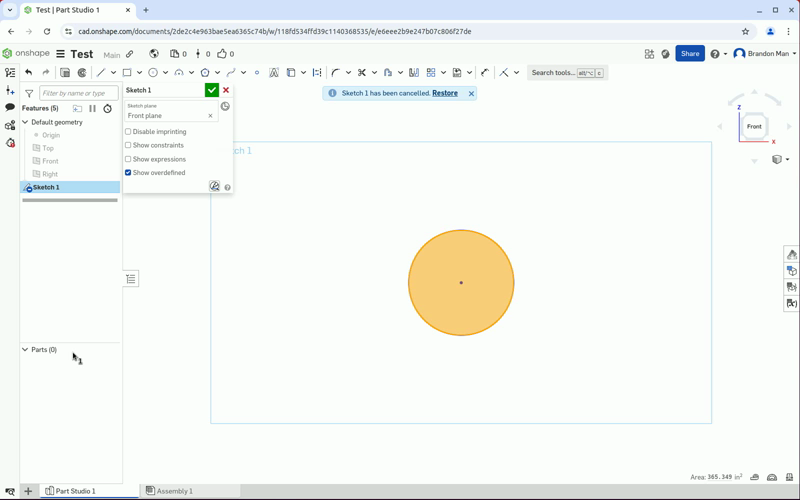
key(shift+y)
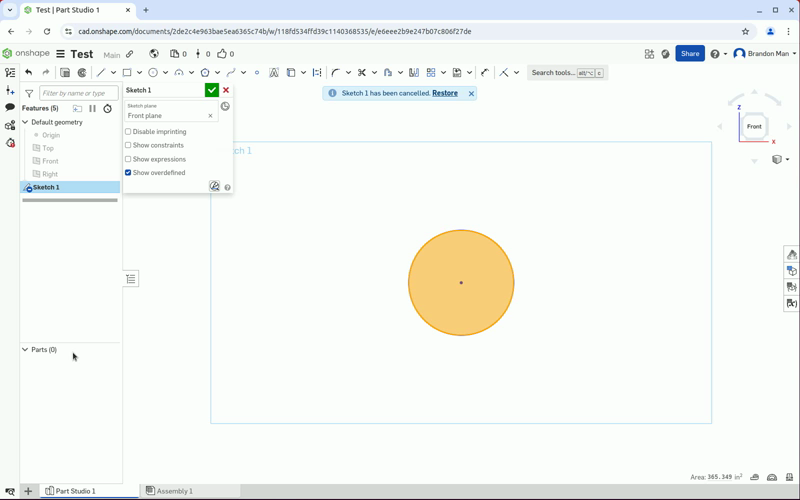
key(shift+e)
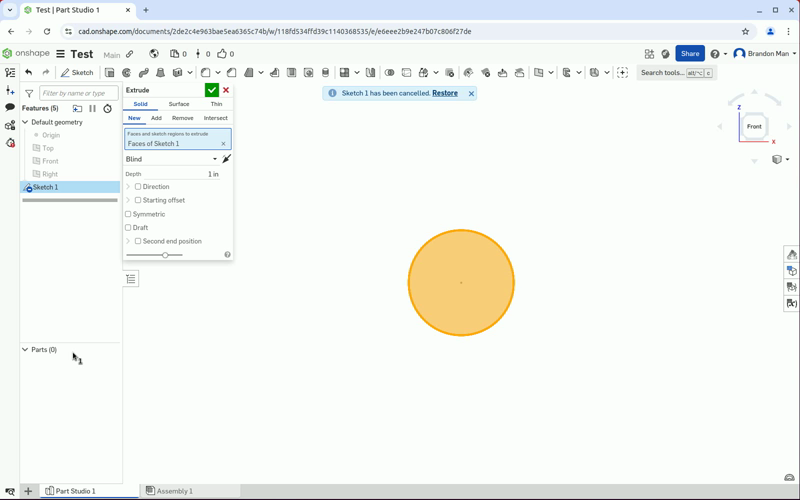
mouse_move(143, 106)
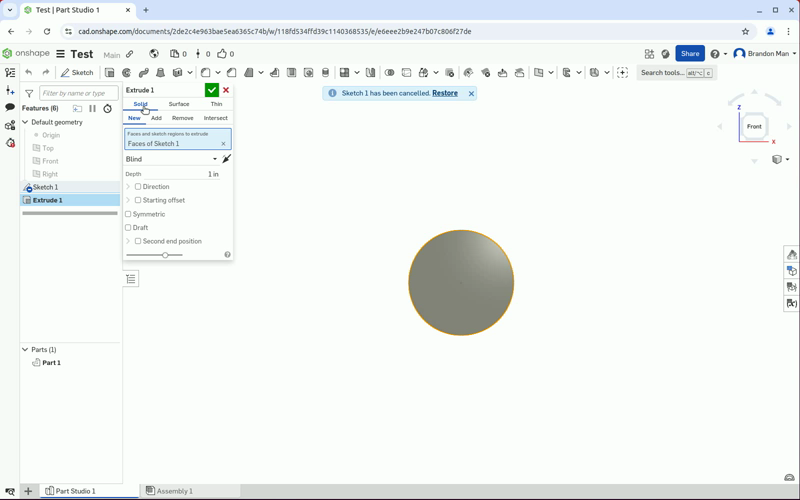
click(143, 106)
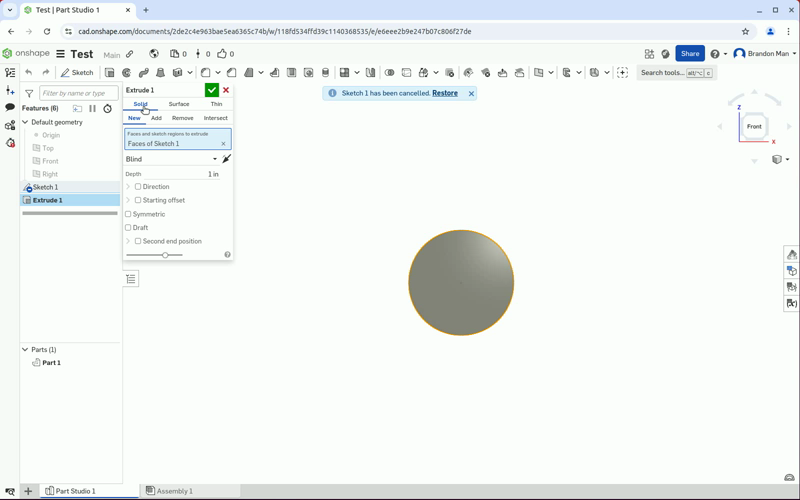
mouse_move(137, 120)
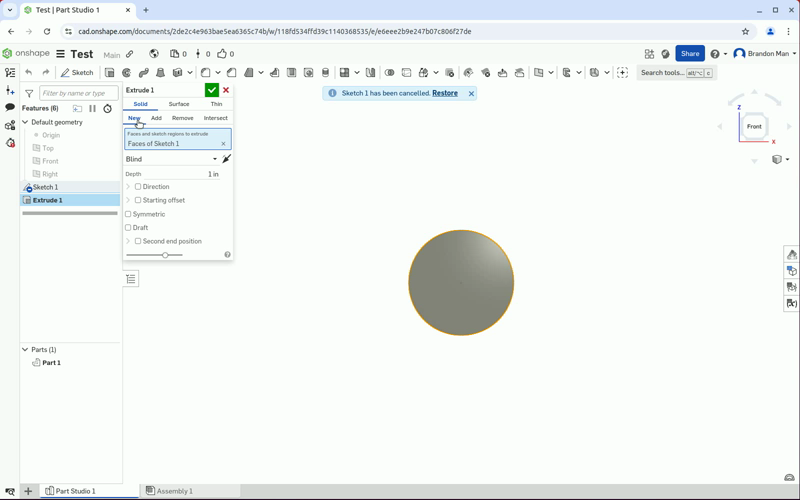
click(137, 120)
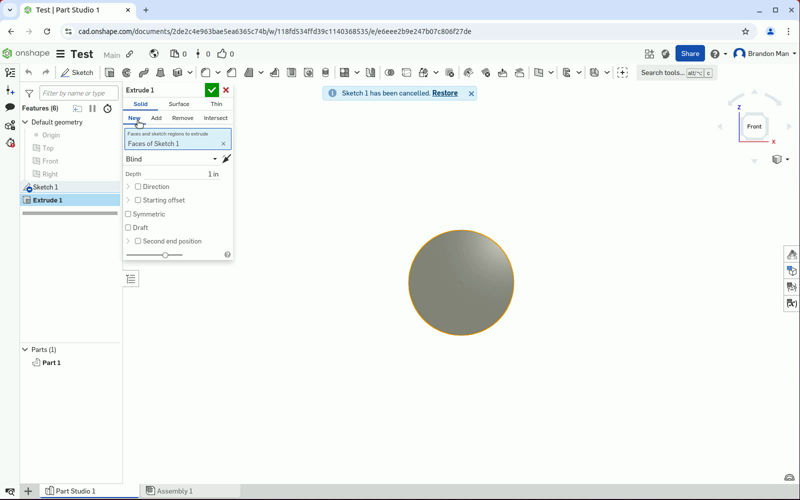
key(tab, 4)
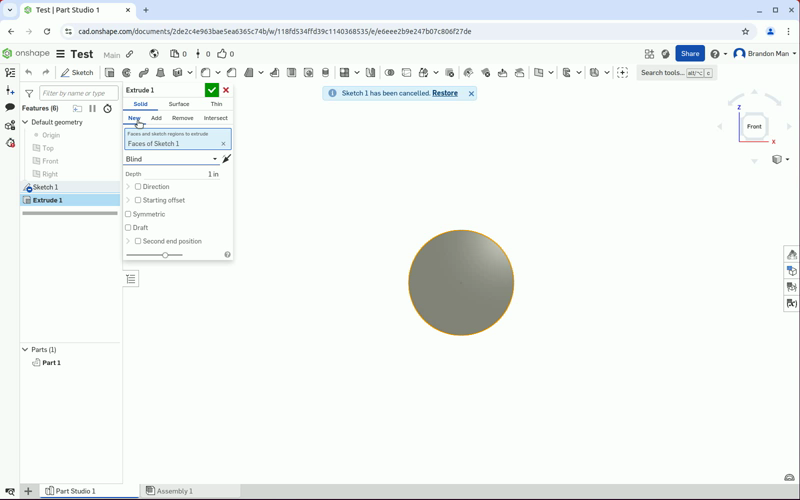
text(23.108)
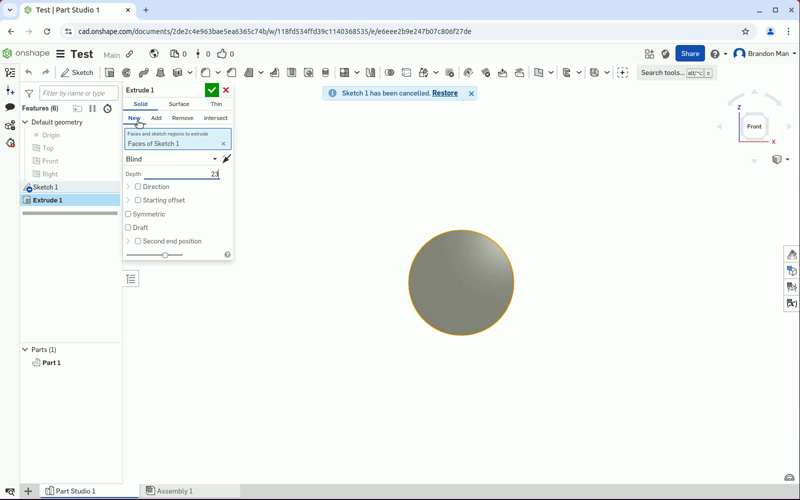
key(enter)
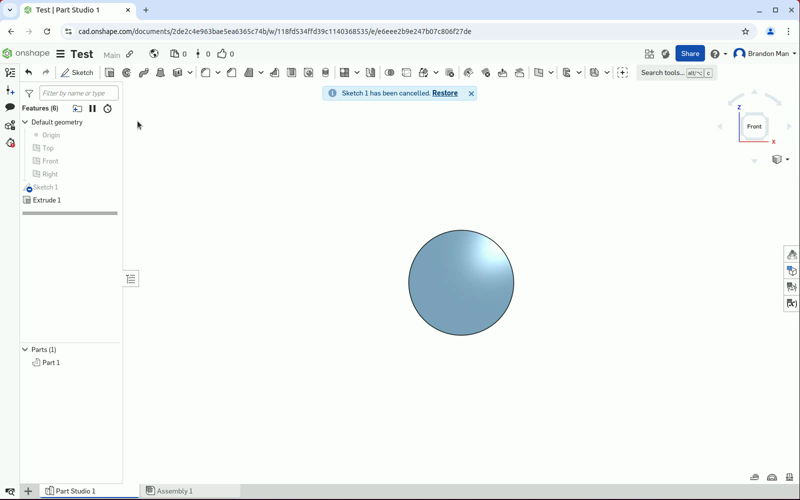
key(shift+h)
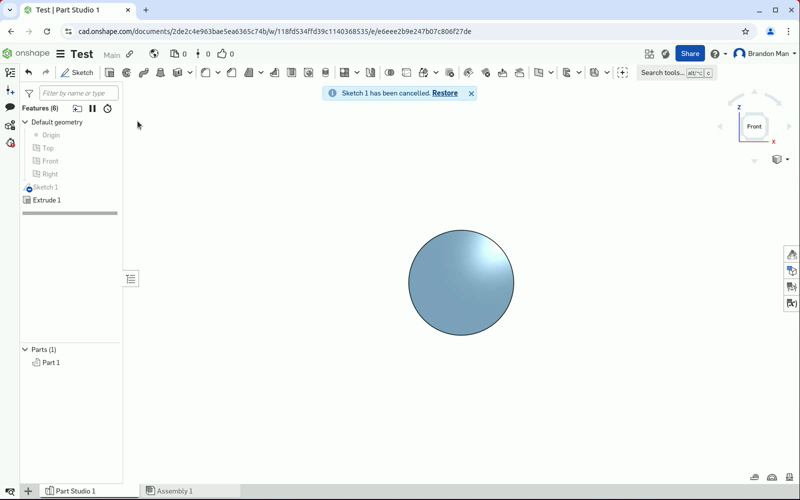
key(shift+h)
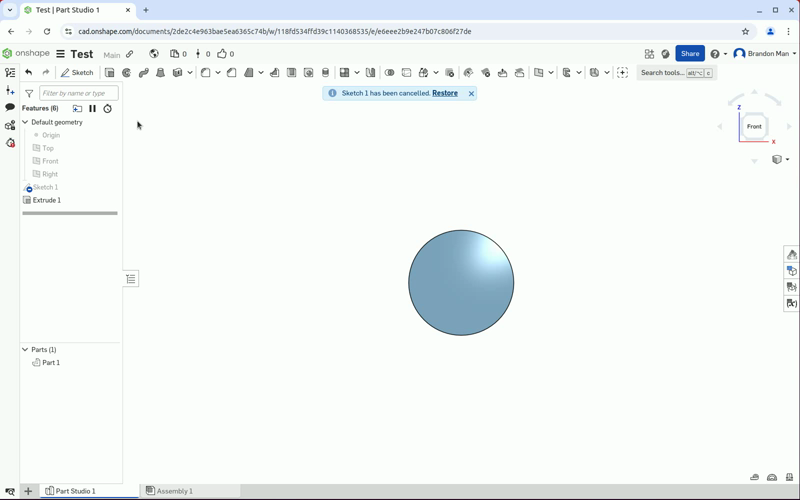
mouse_move(73, 189)
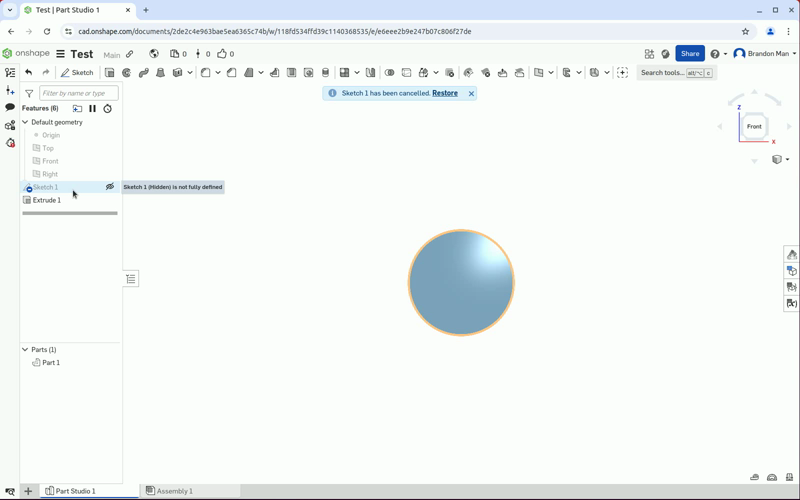
click(73, 189)
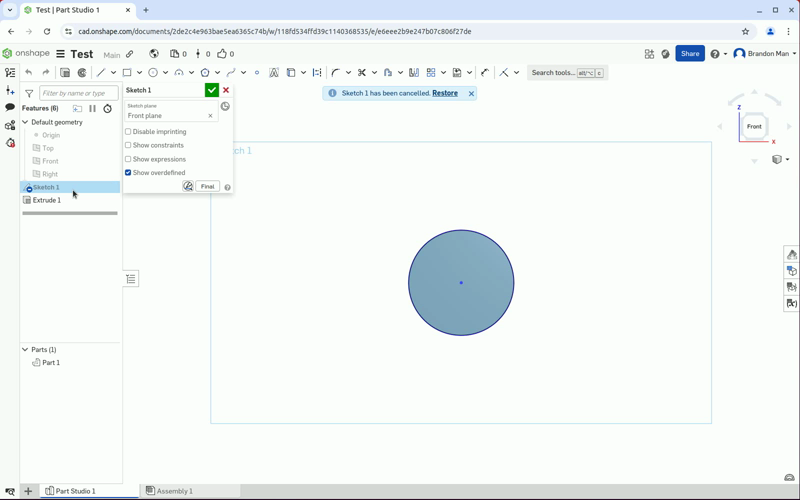
mouse_move(229, 92)
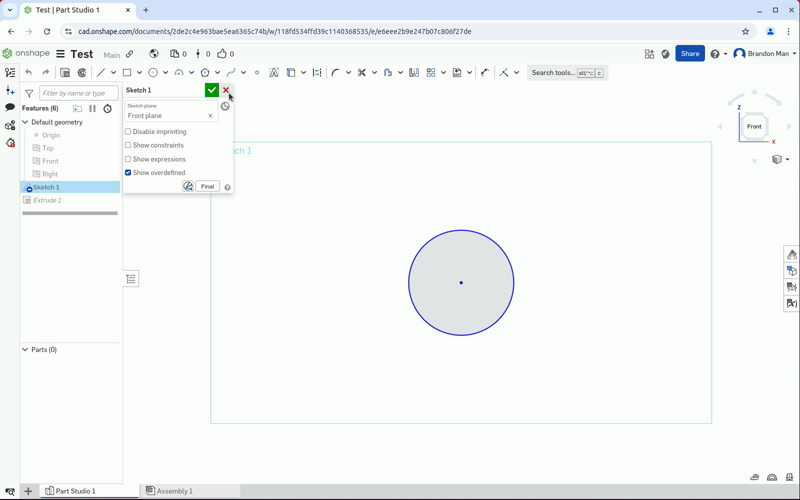
click(229, 92)
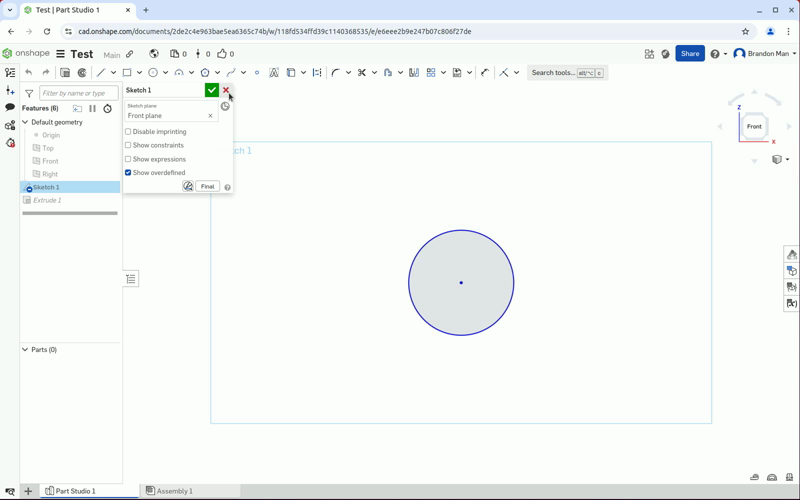
key(shift+s)
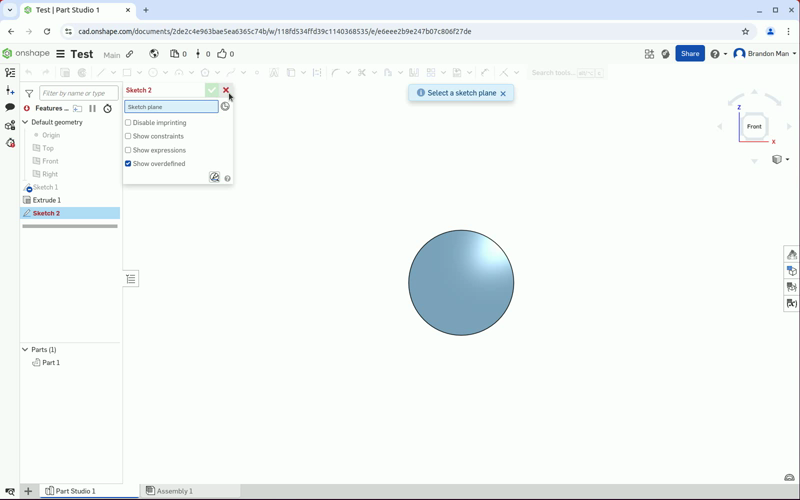
mouse_move(73, 163)
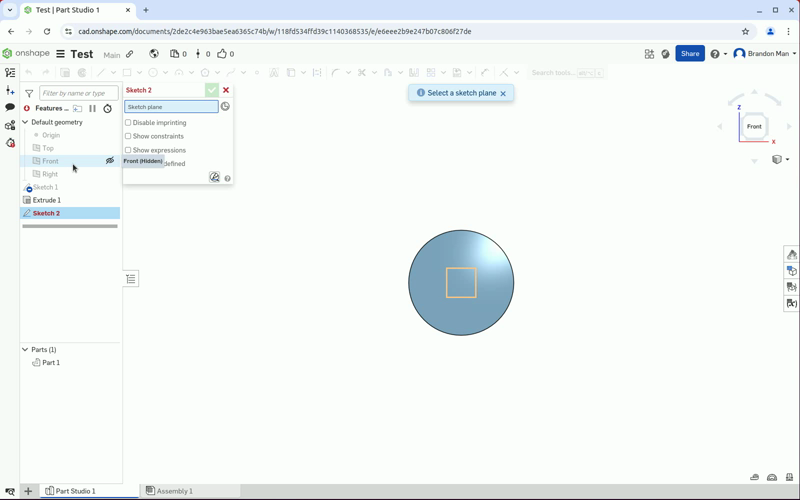
click(73, 163)
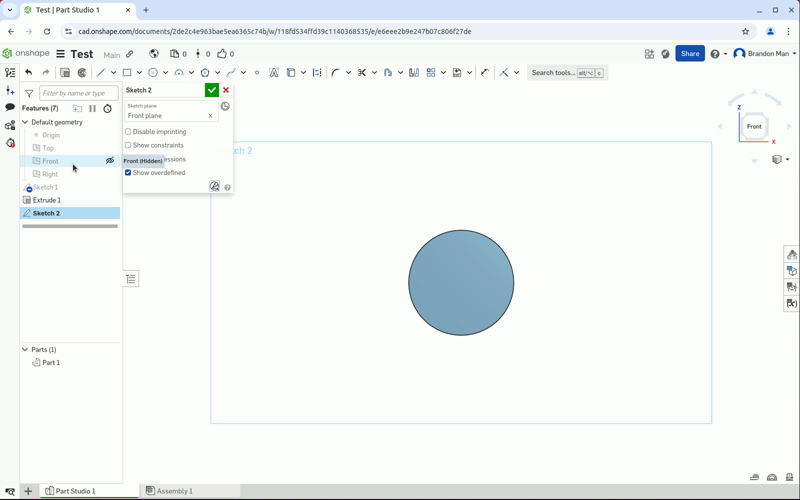
mouse_move(73, 352)
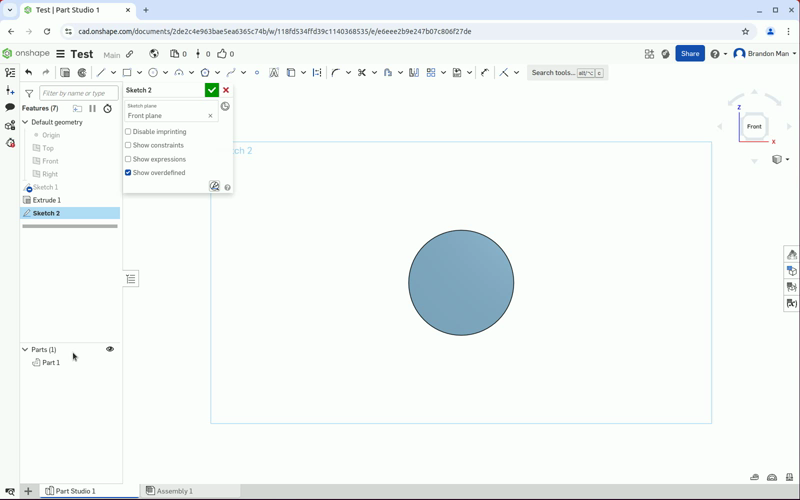
key(y)
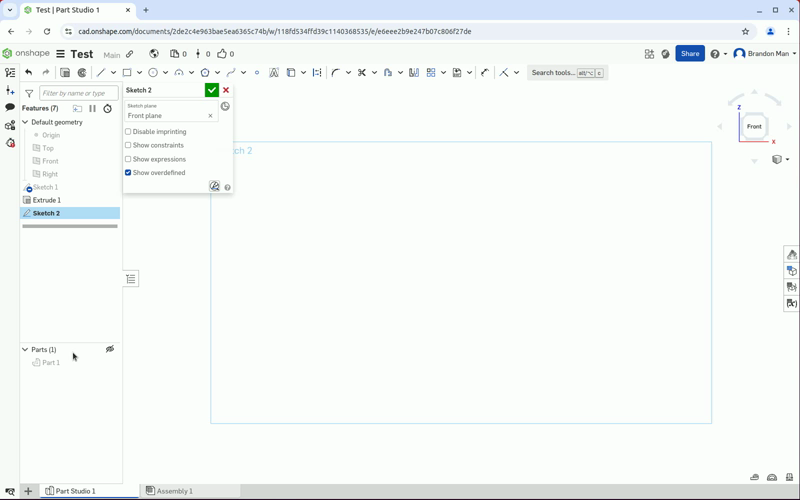
key(l)
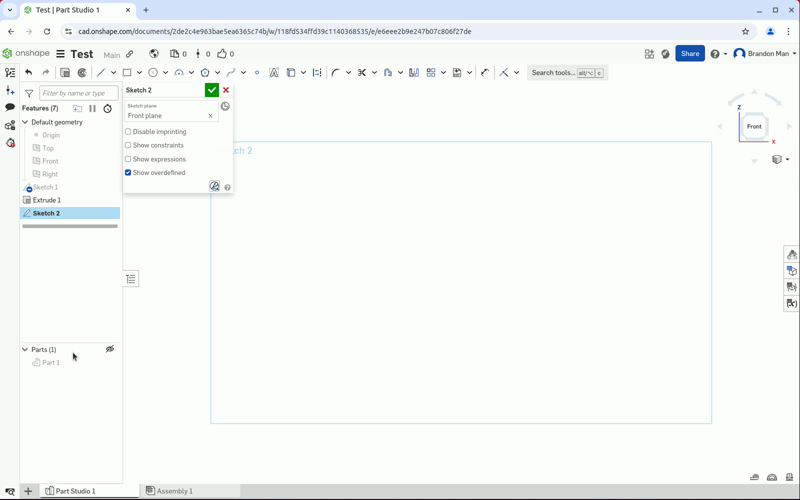
key_down(shift)
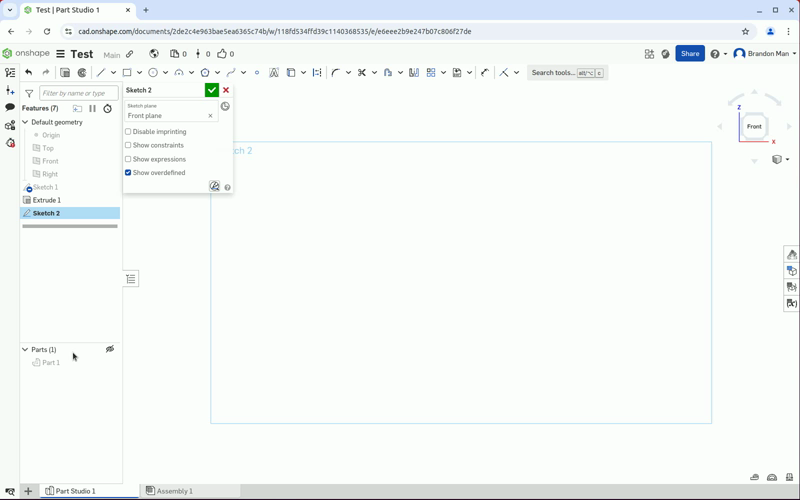
mouse_move(425, 282)
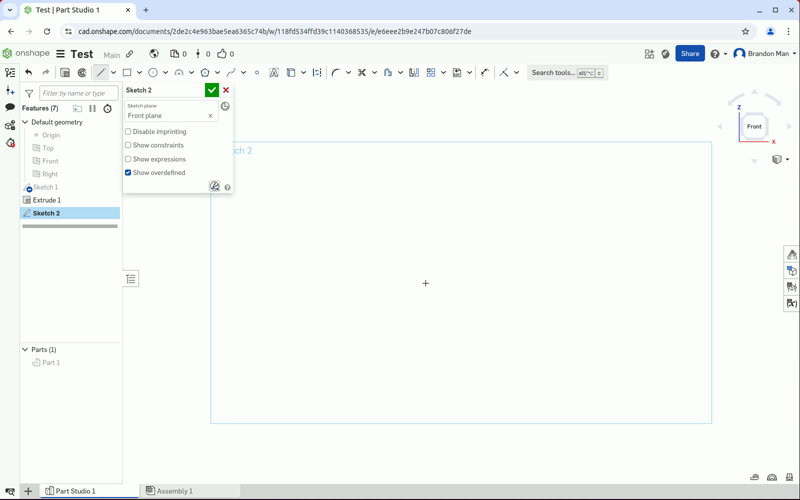
click(425, 282)
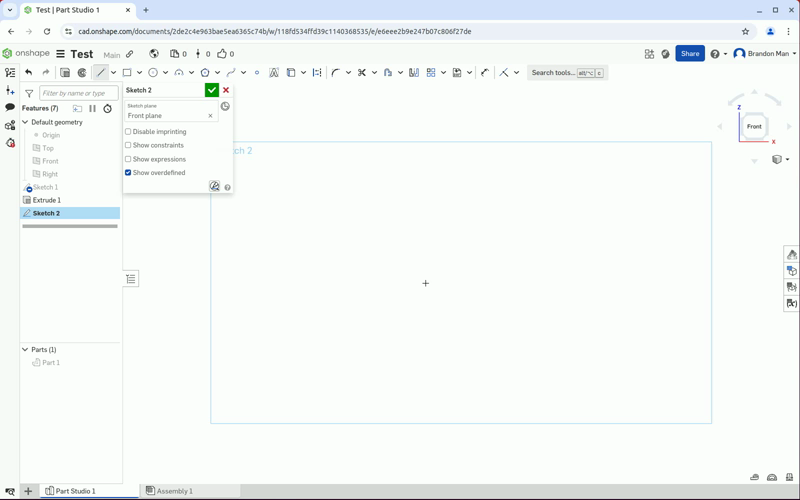
key_up(shift)
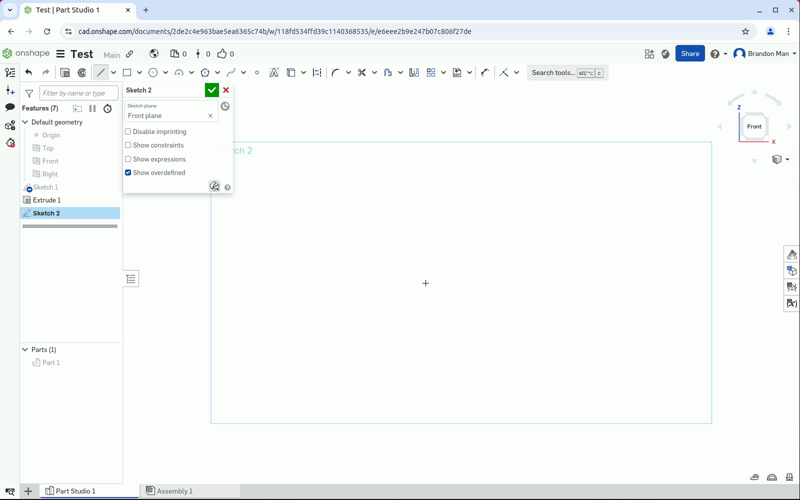
key_down(shift)
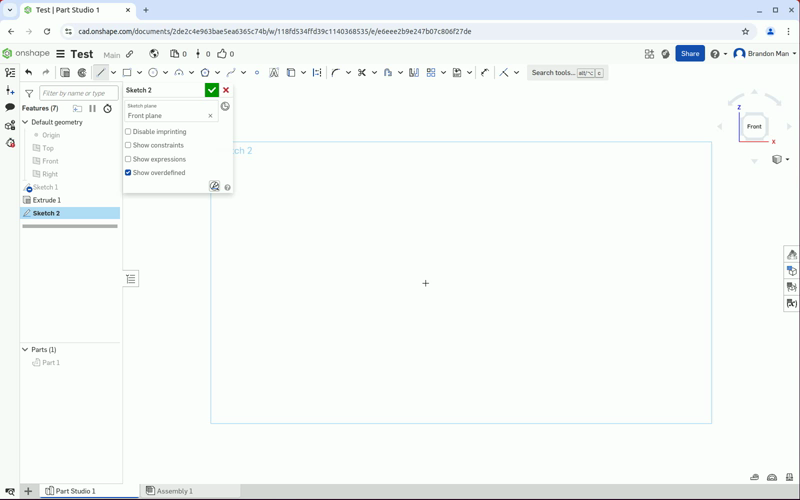
mouse_move(455, 282)
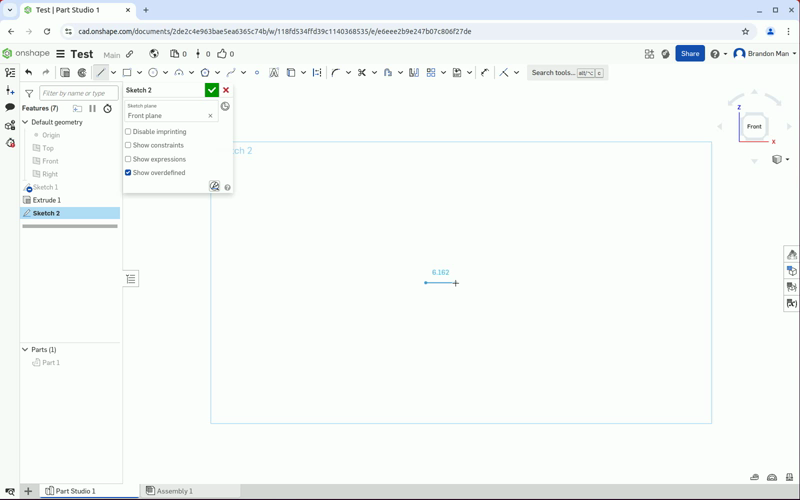
mouse_move(450, 316)
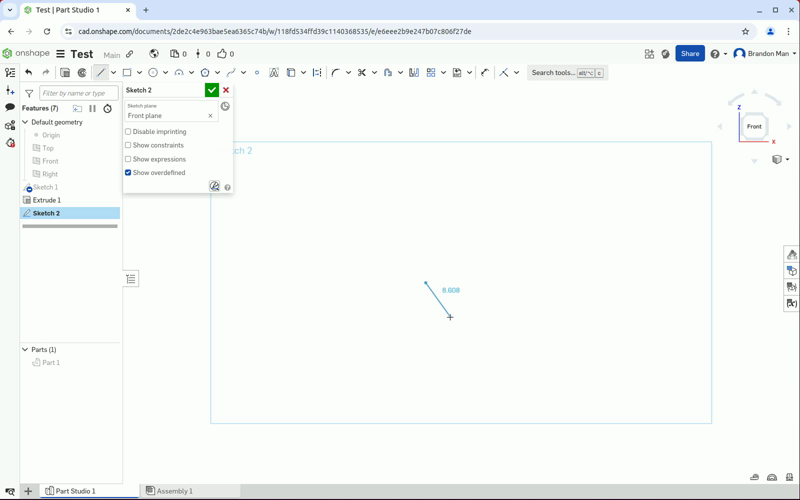
click(450, 316)
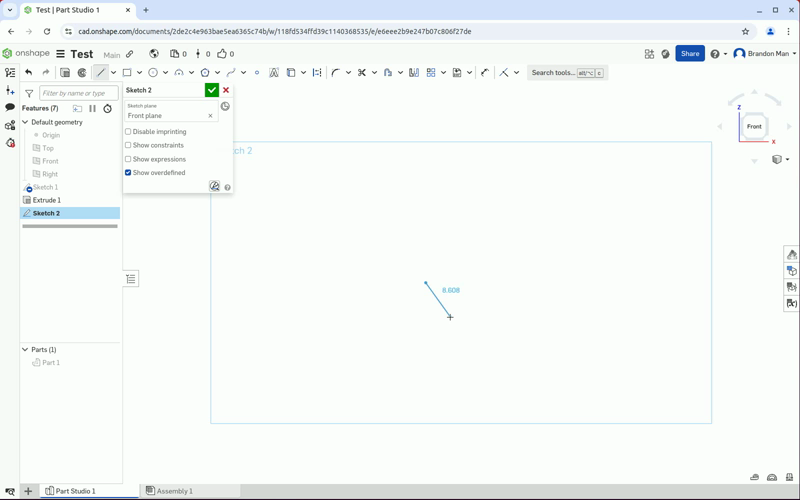
key_up(shift)
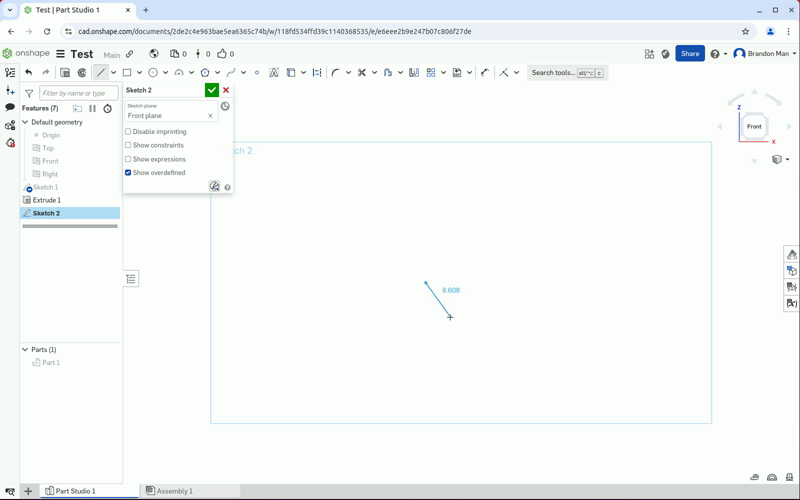
key_down(shift)
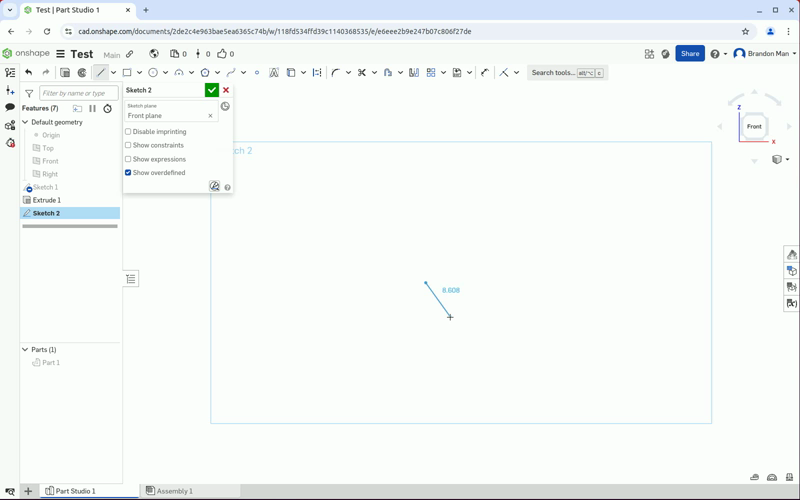
mouse_move(480, 316)
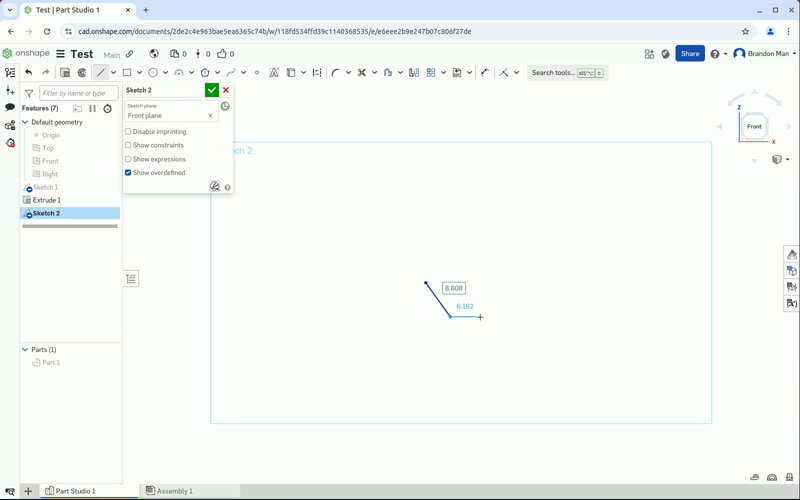
mouse_move(489, 303)
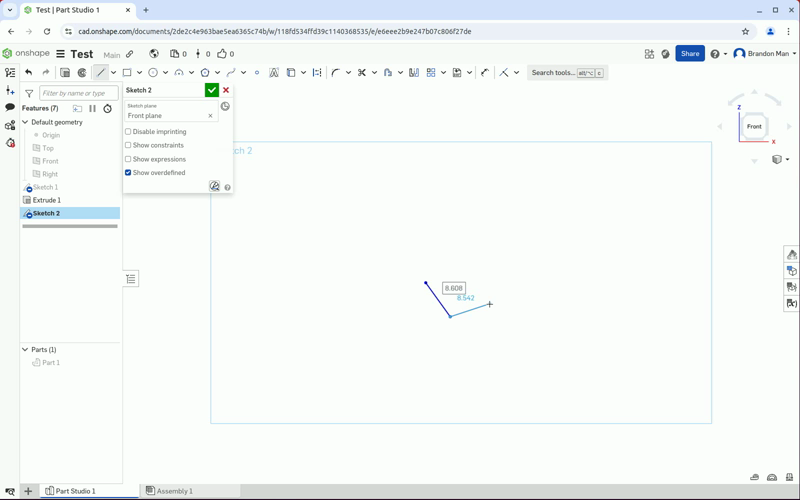
click(489, 303)
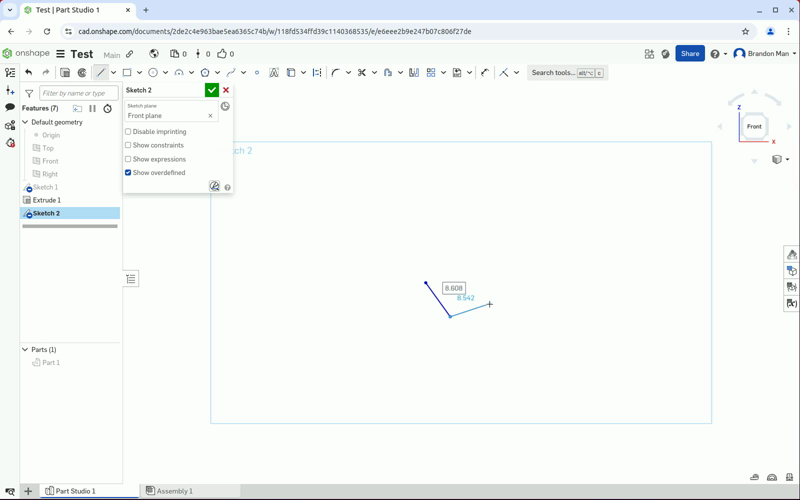
key_up(shift)
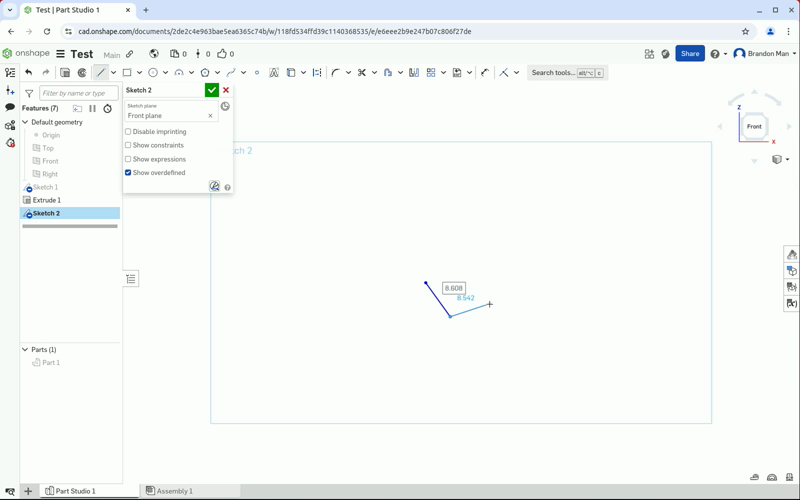
key_down(shift)
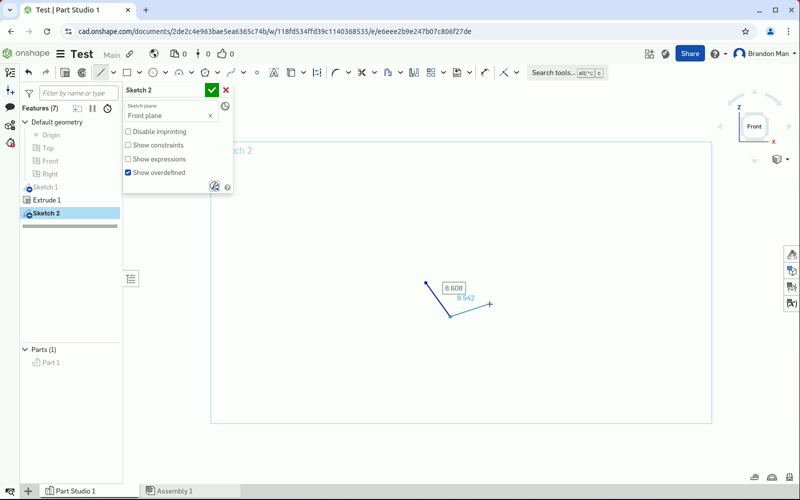
mouse_move(519, 303)
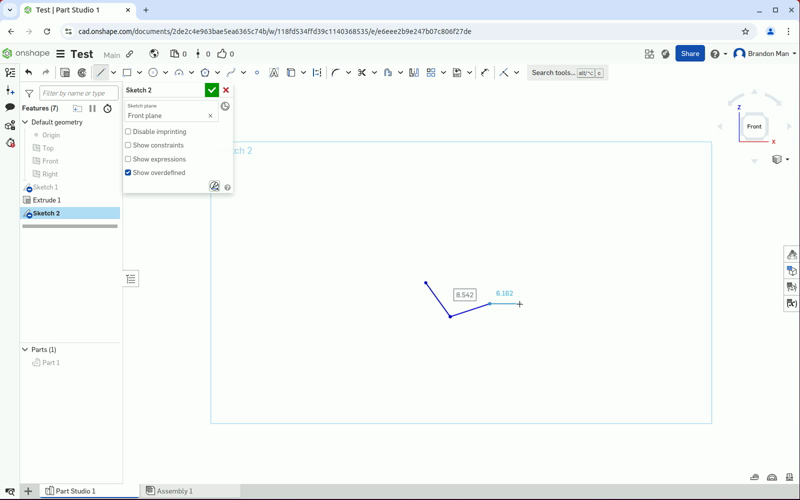
mouse_move(489, 262)
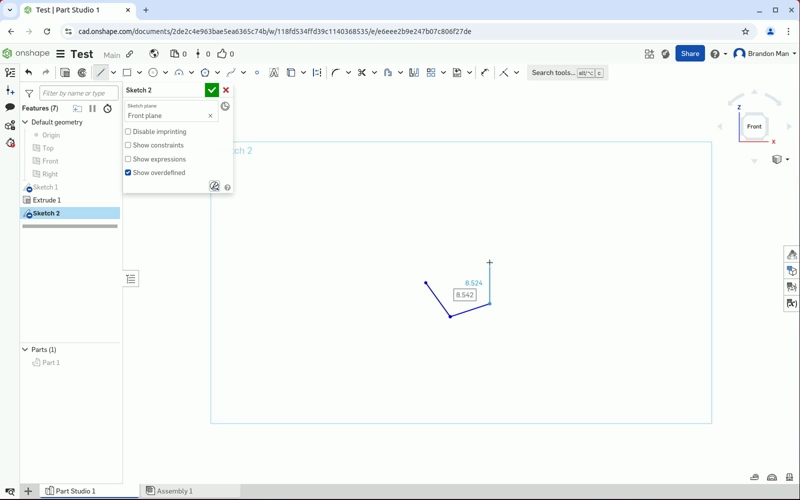
click(489, 262)
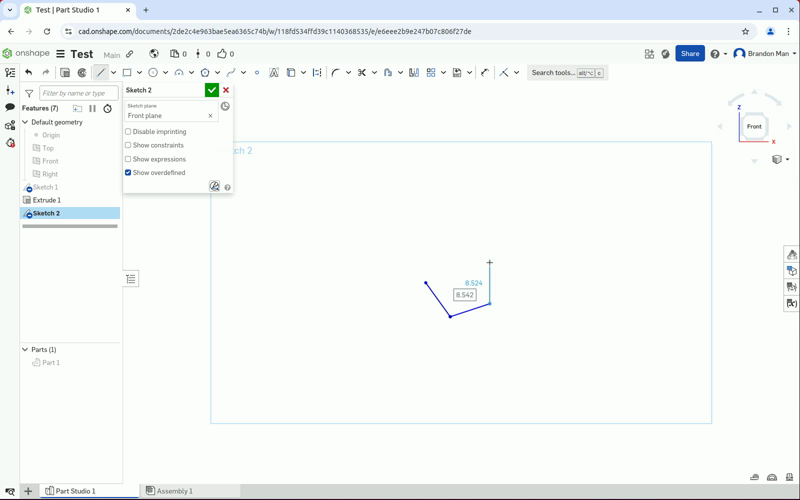
key_up(shift)
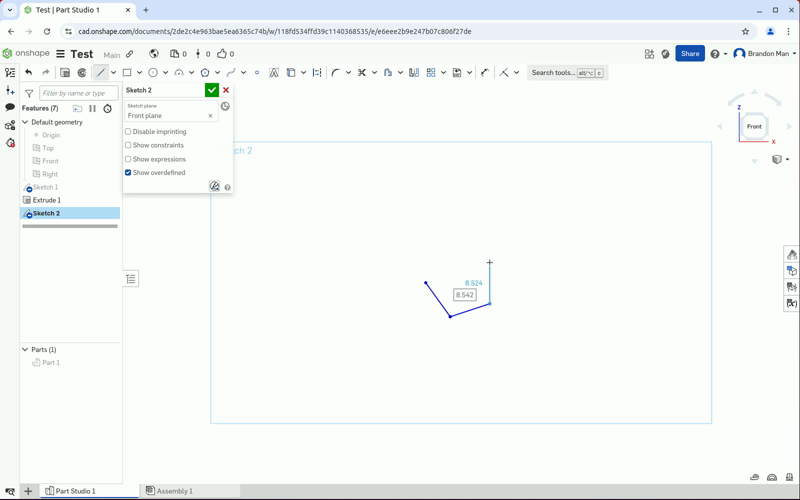
key_down(shift)
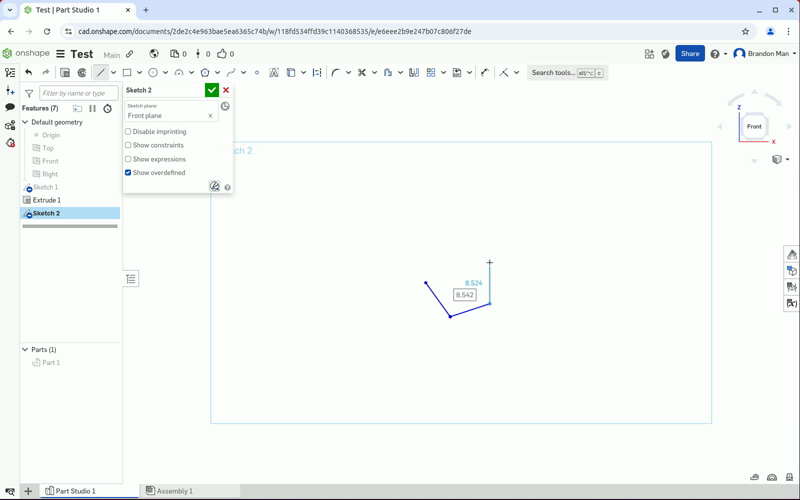
mouse_move(519, 262)
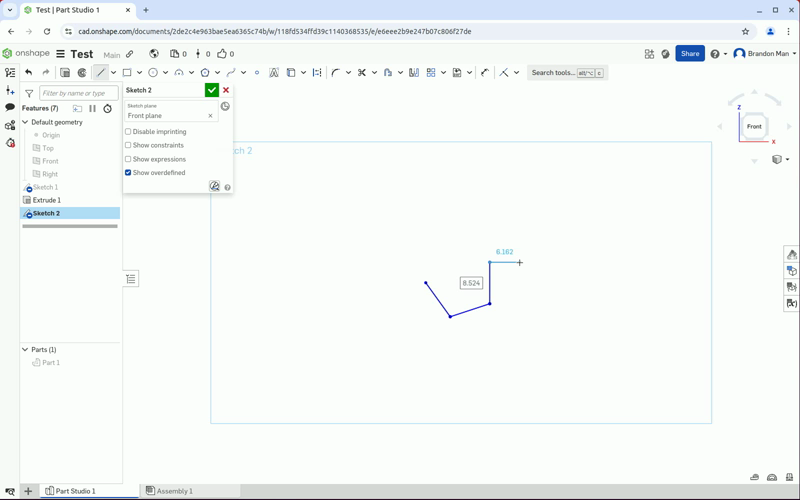
mouse_move(450, 249)
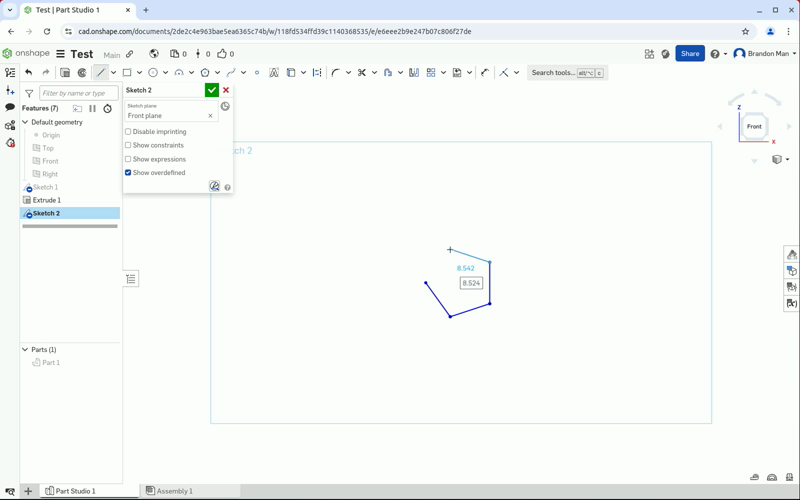
click(450, 249)
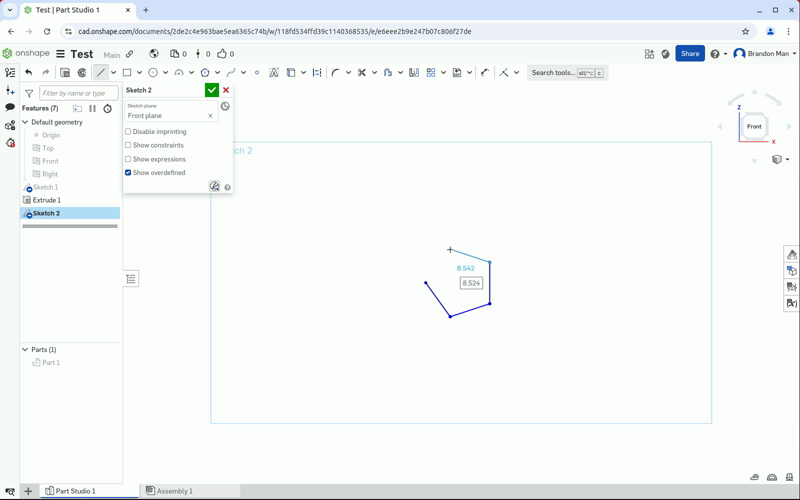
key_up(shift)
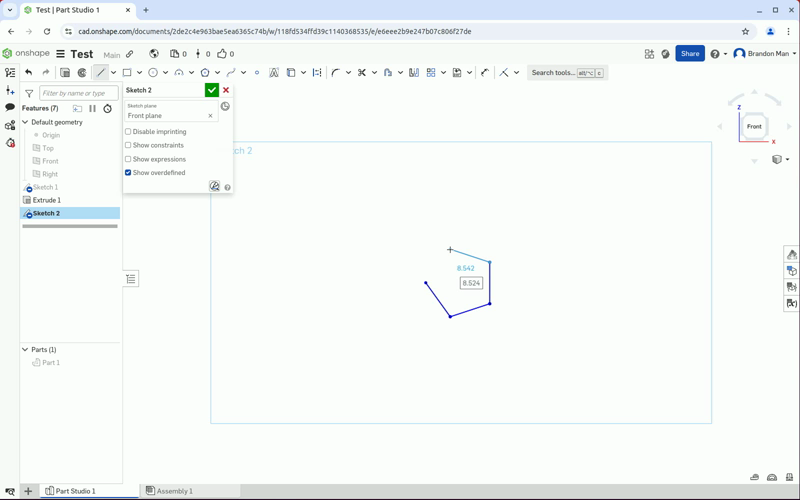
mouse_move(480, 249)
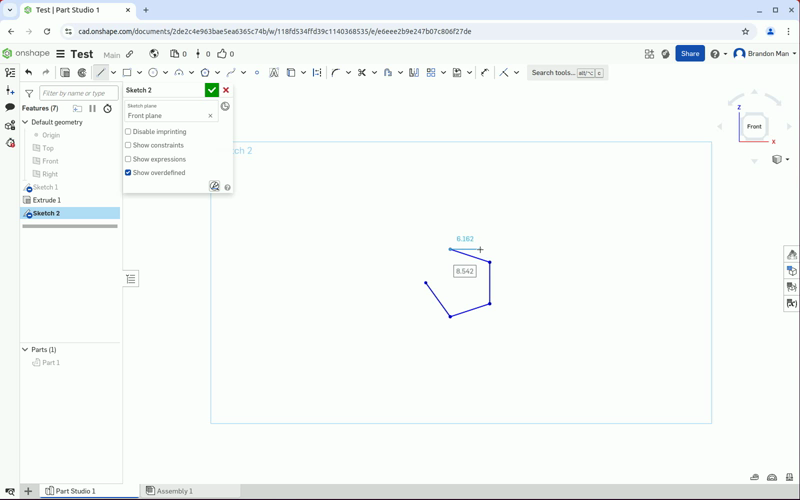
key_down(shift)
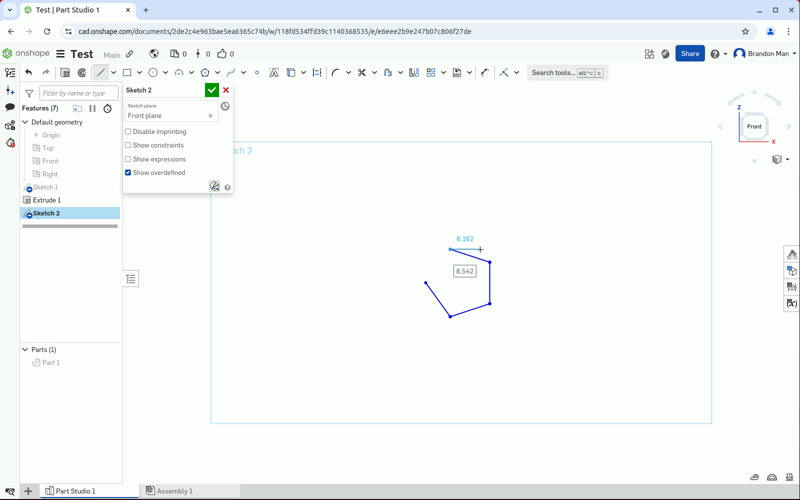
mouse_move(425, 282)
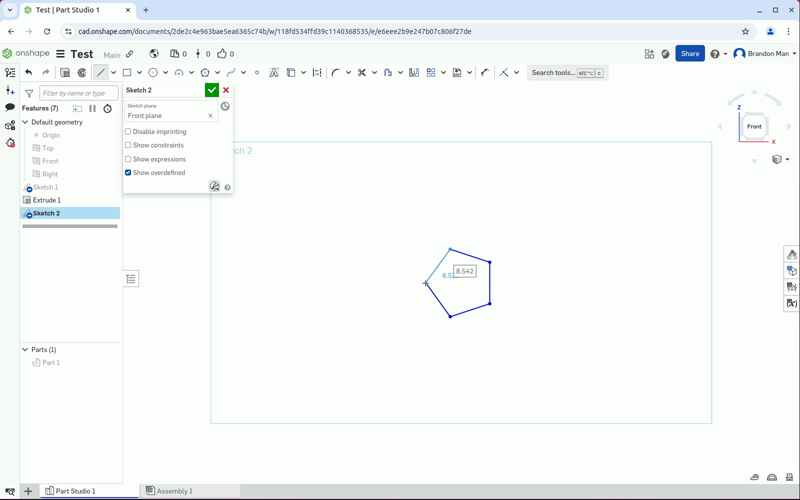
key_up(shift)
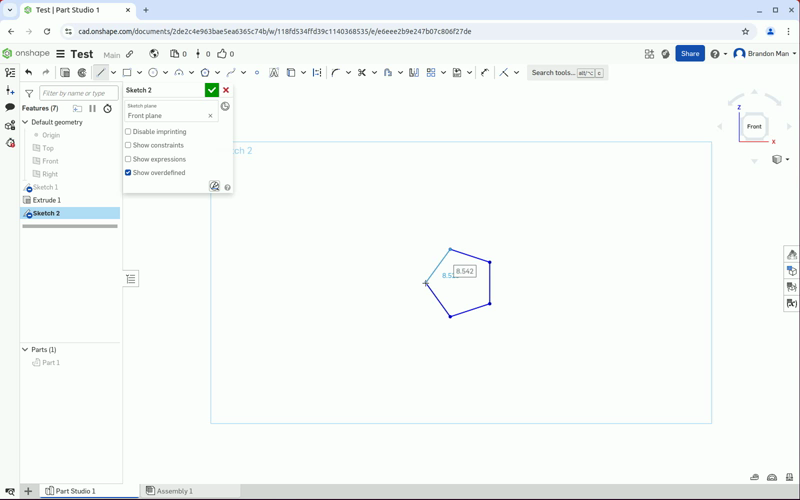
click(425, 282)
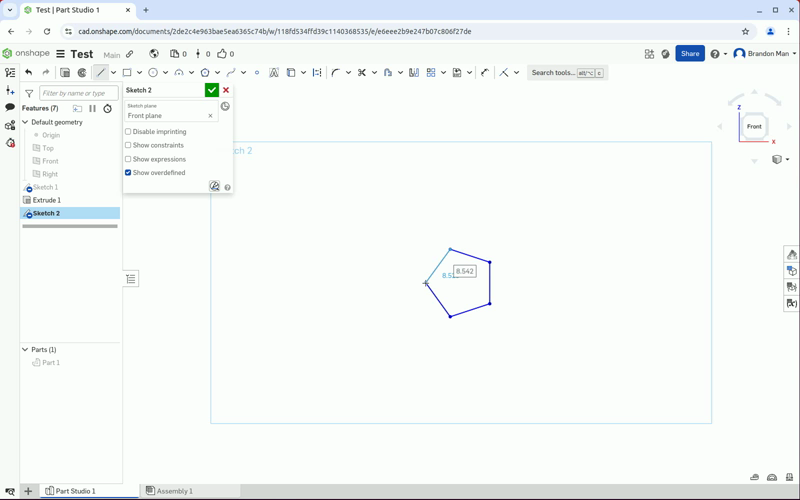
key(esc)
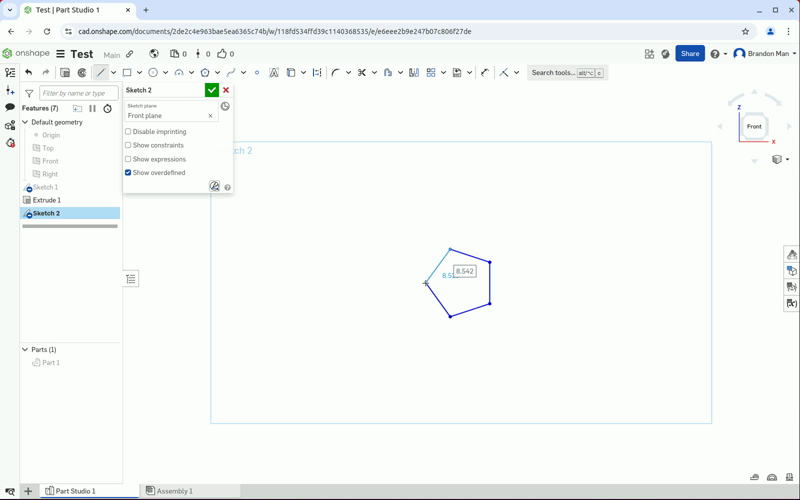
mouse_move(445, 294)
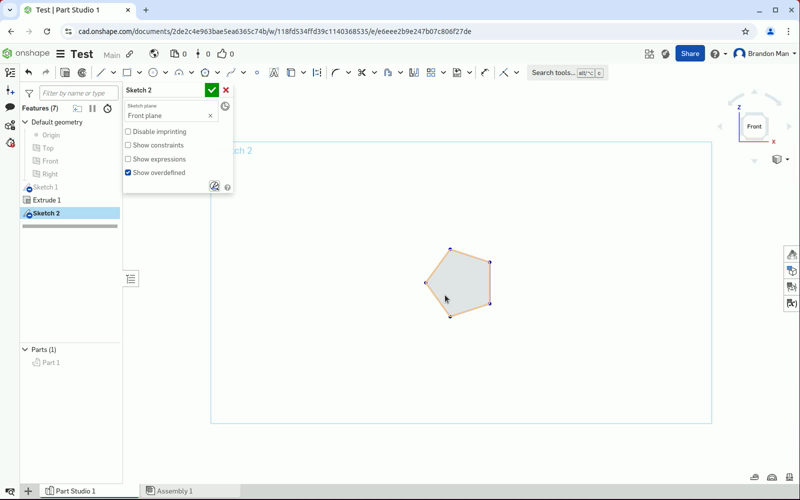
click(445, 294)
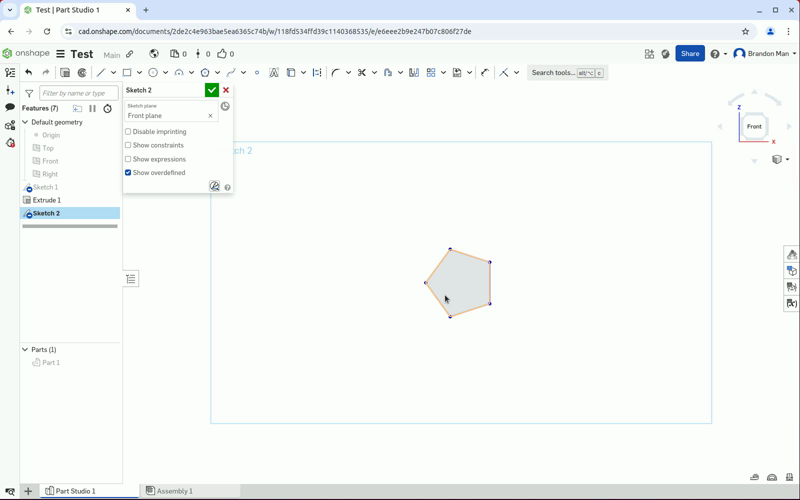
mouse_move(73, 352)
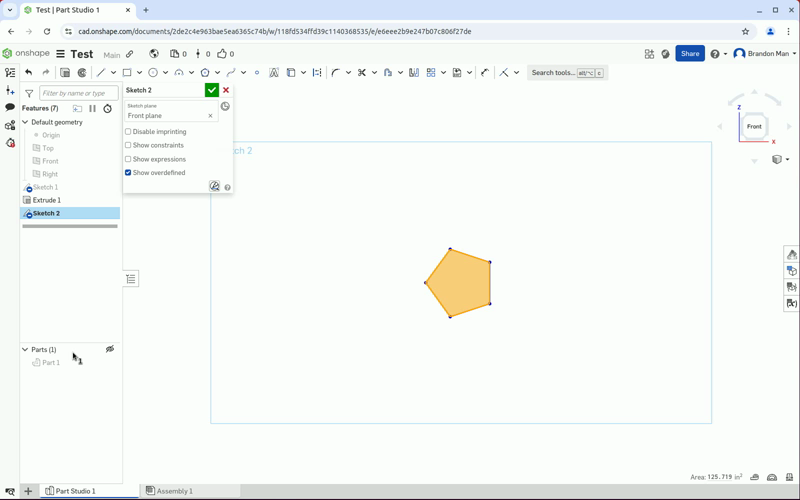
key(shift+y)
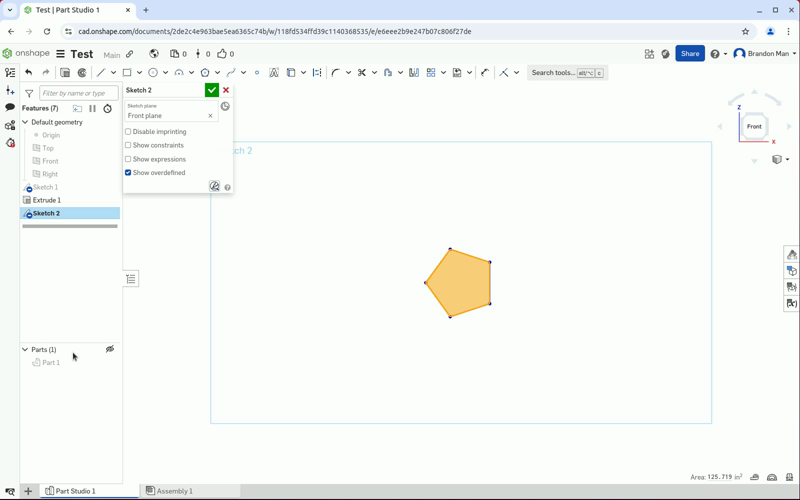
key(shift+e)
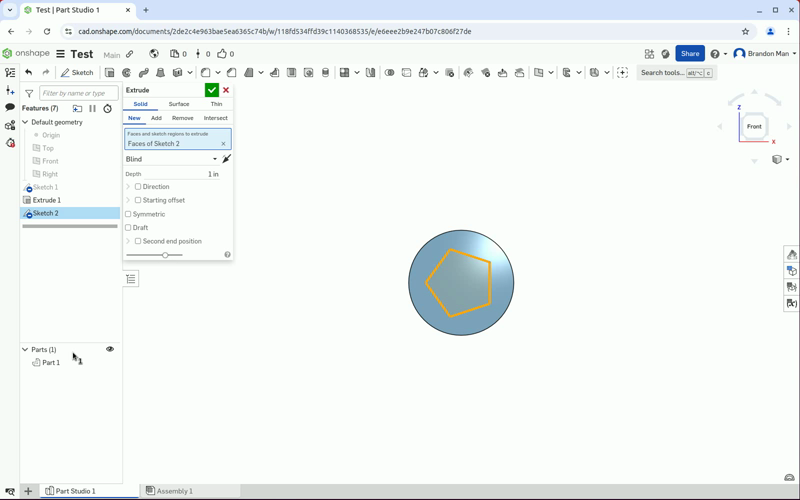
mouse_move(143, 106)
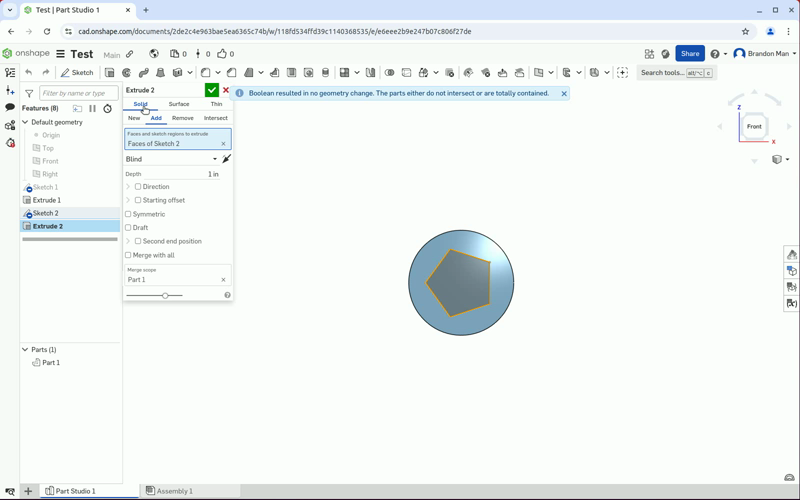
click(143, 106)
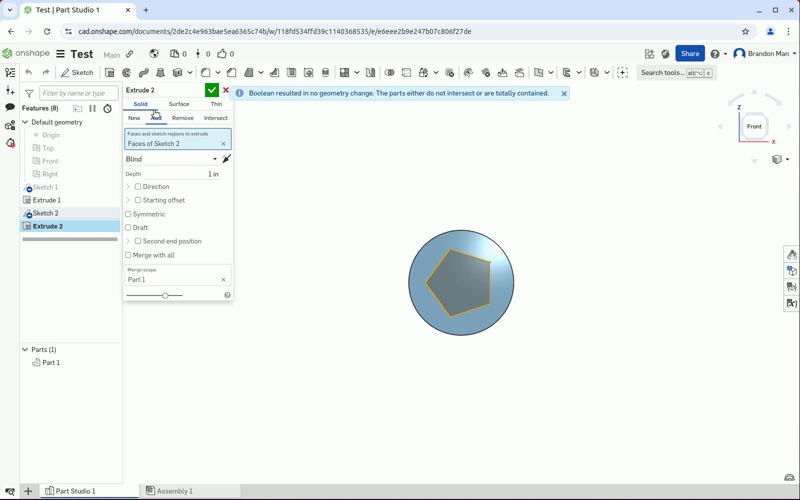
mouse_move(186, 120)
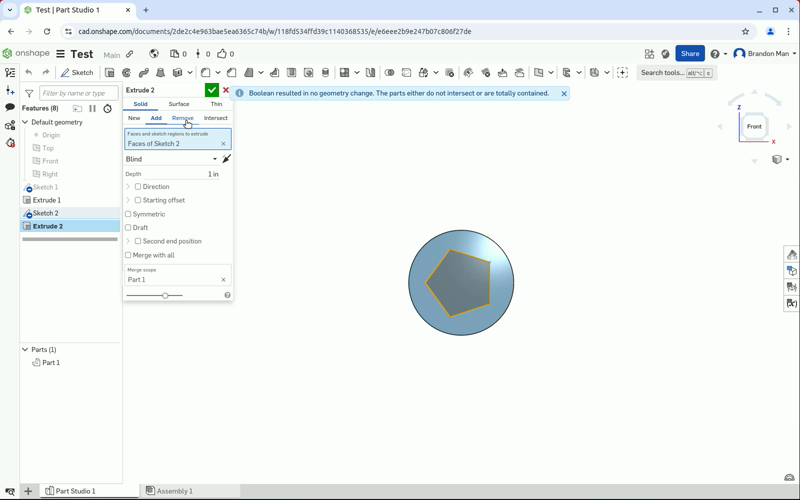
click(186, 120)
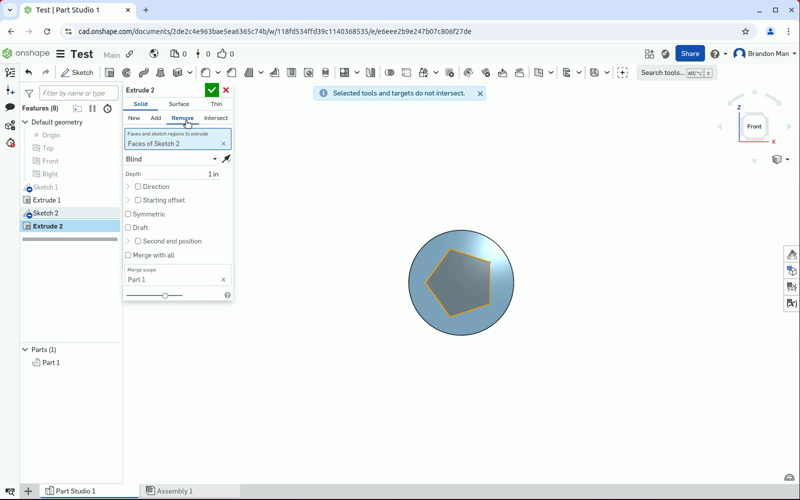
key(tab, 4)
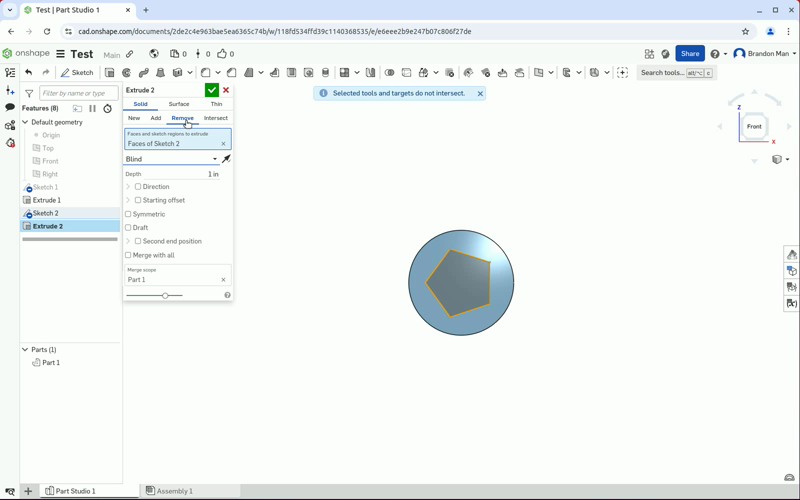
text(-12.036)
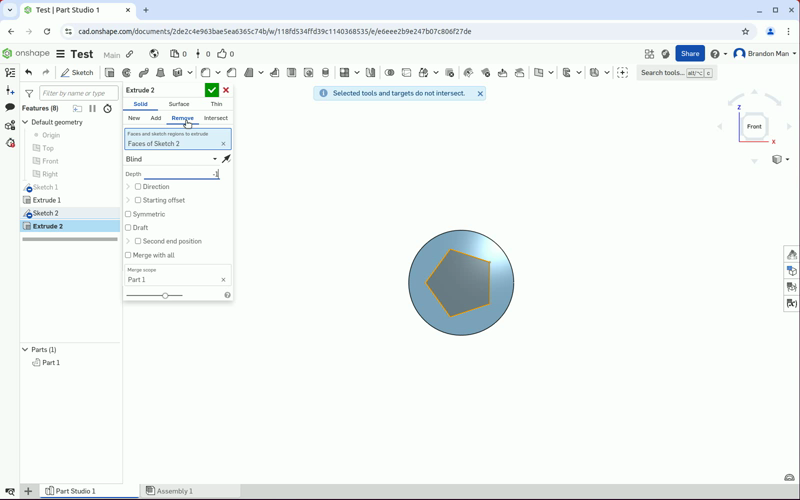
key(tab, 6)
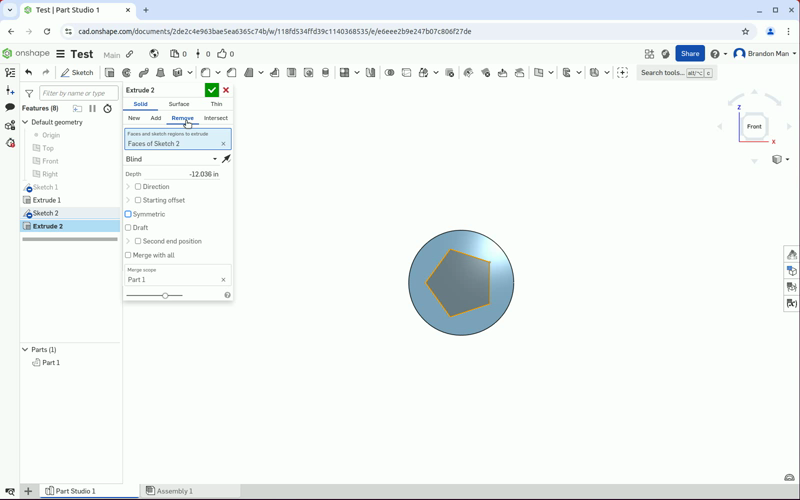
key(space)
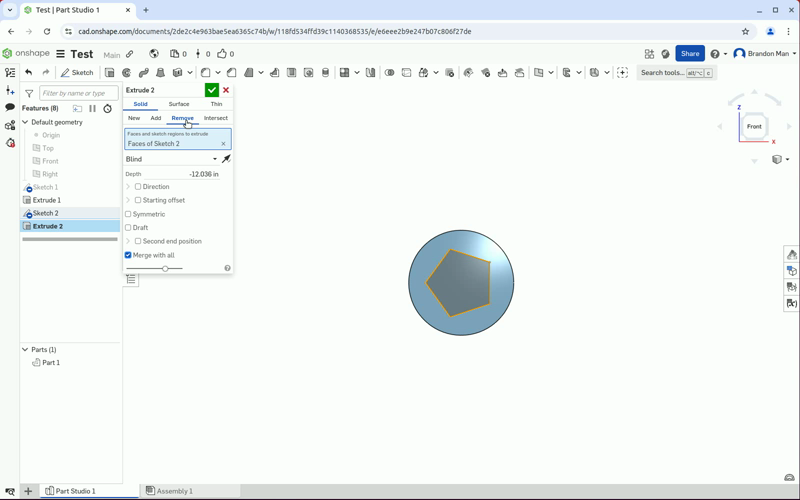
key(enter)
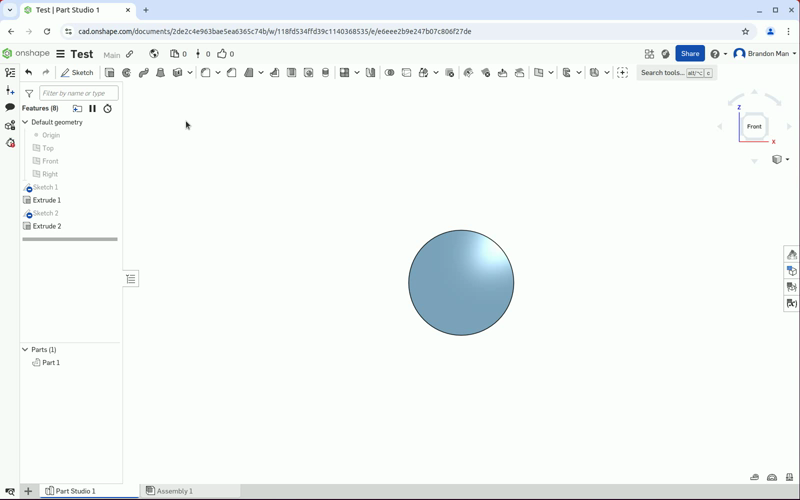
key(shift+h)
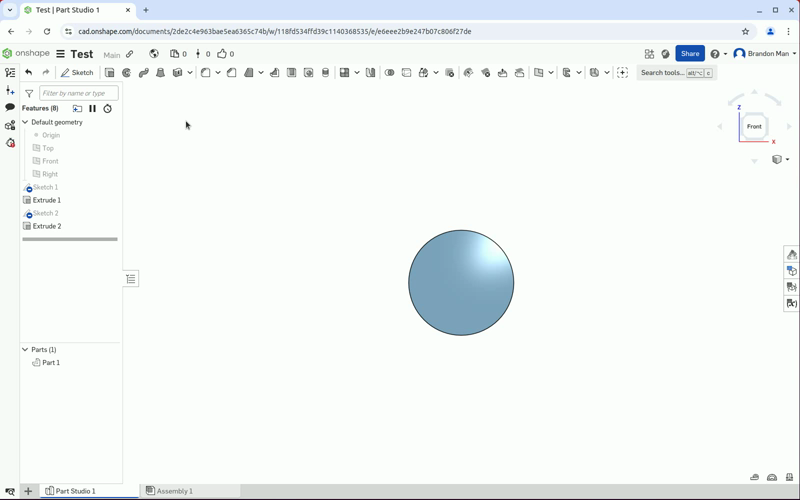
key(shift+h)
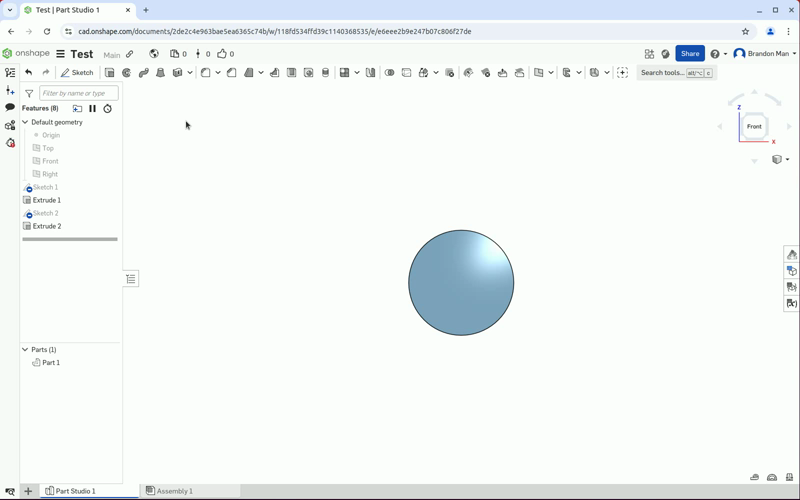
key(shift+7)
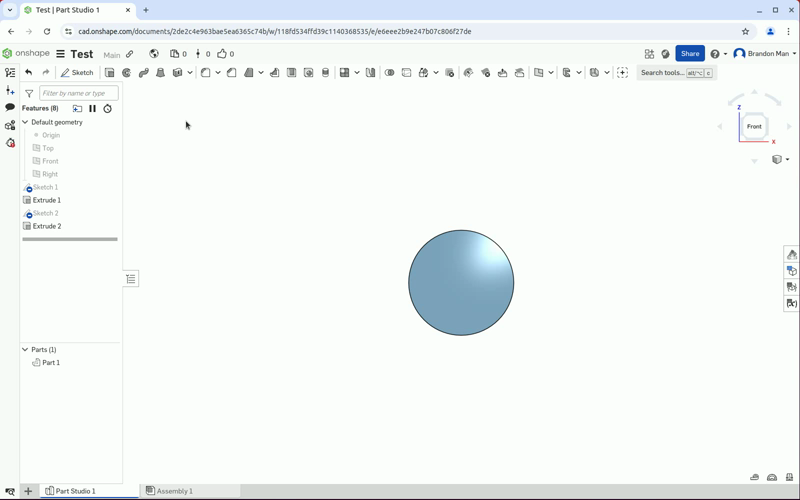
key(left, 2)
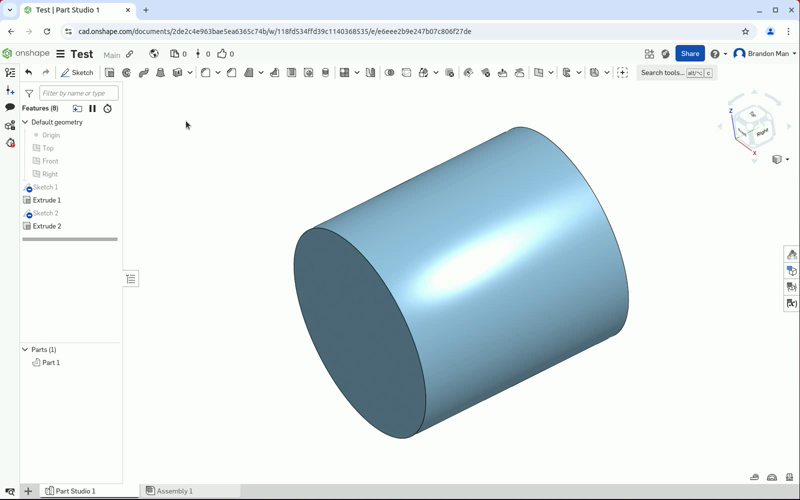
key(down, 2)
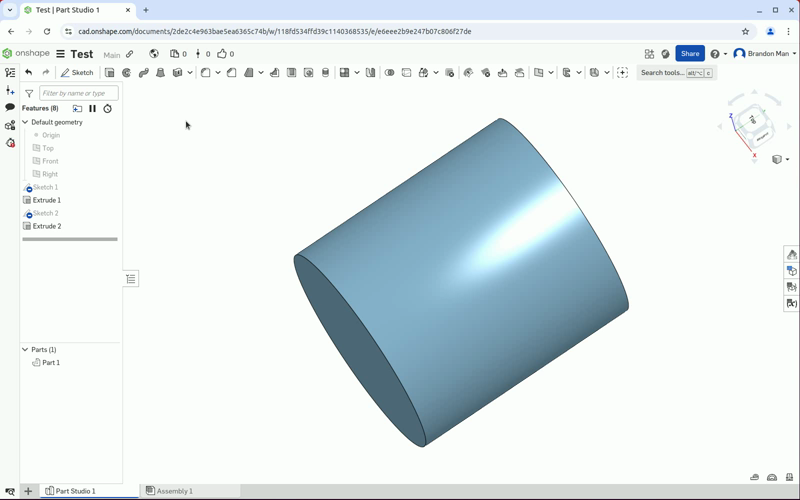
key(up, 2)
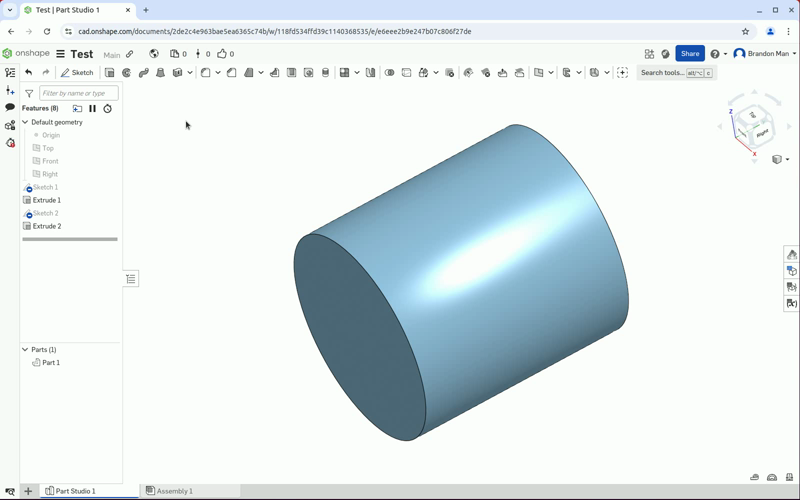
key(right, 2)
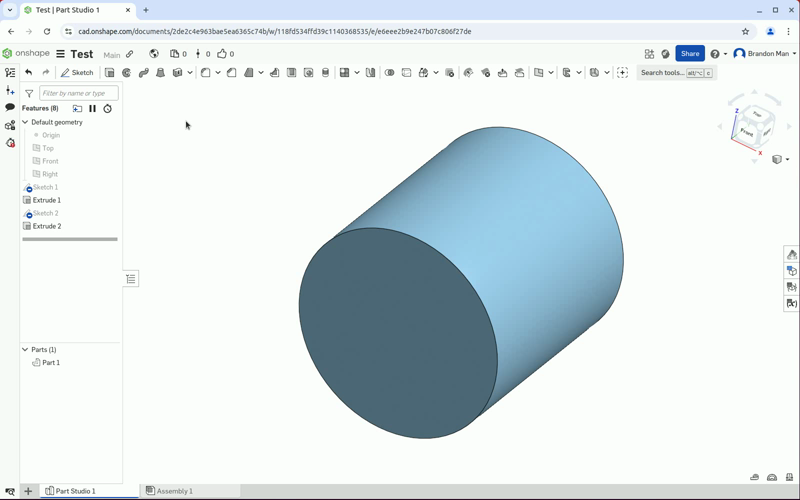
mouse_move(73, 189)
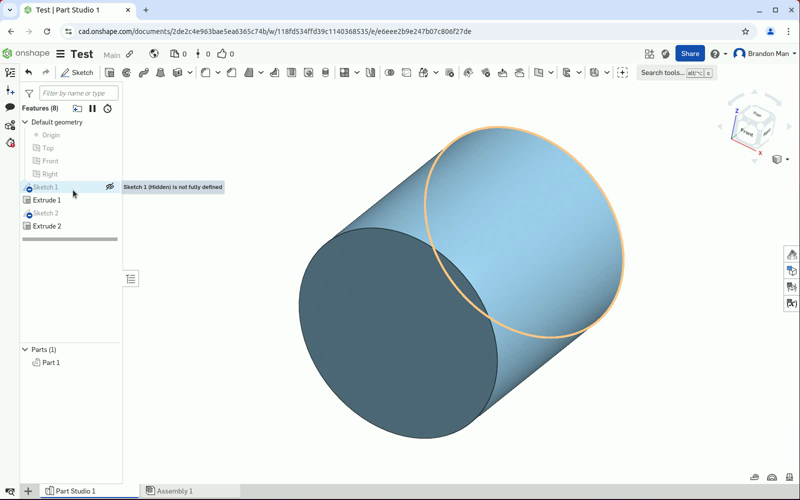
click(73, 189)